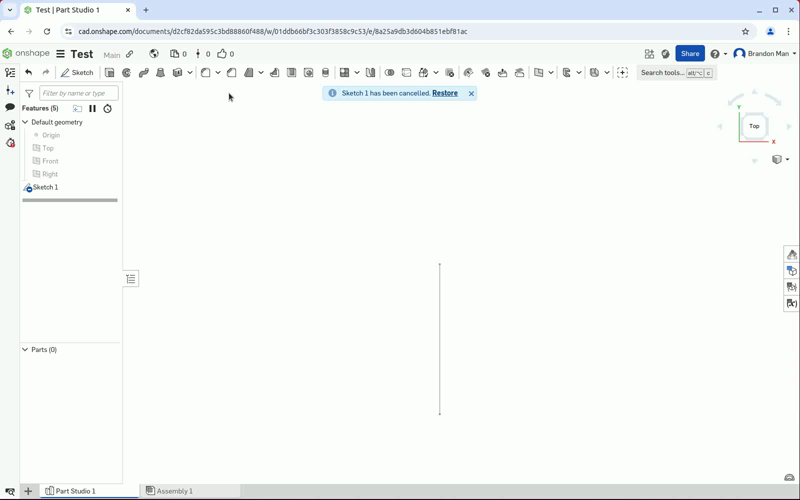
key(shift+h)
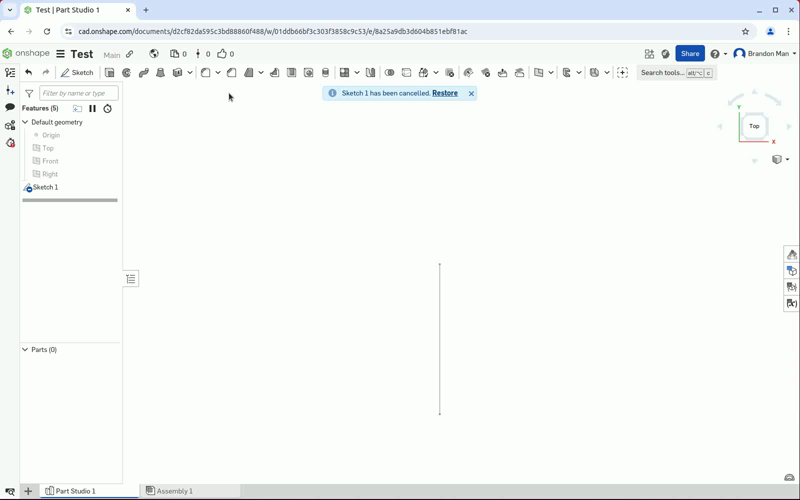
key(shift+s)
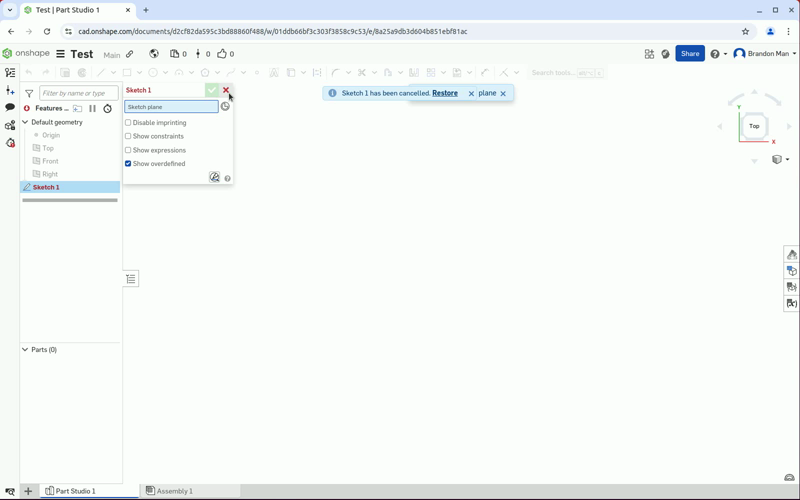
mouse_move(73, 150)
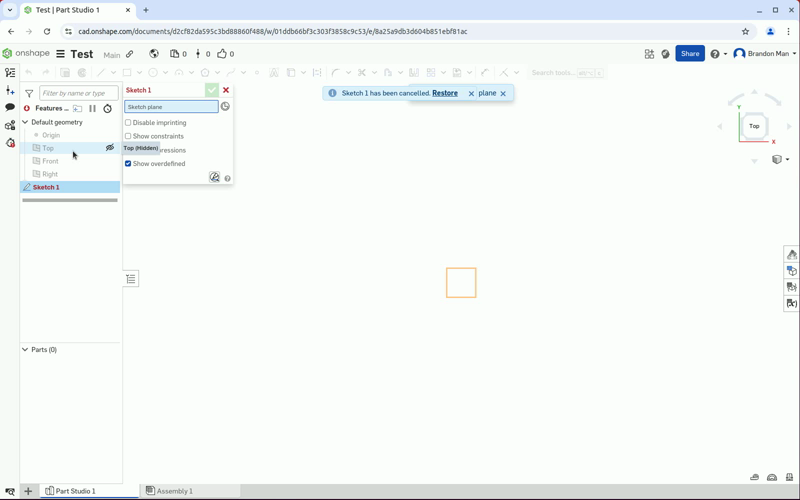
click(73, 150)
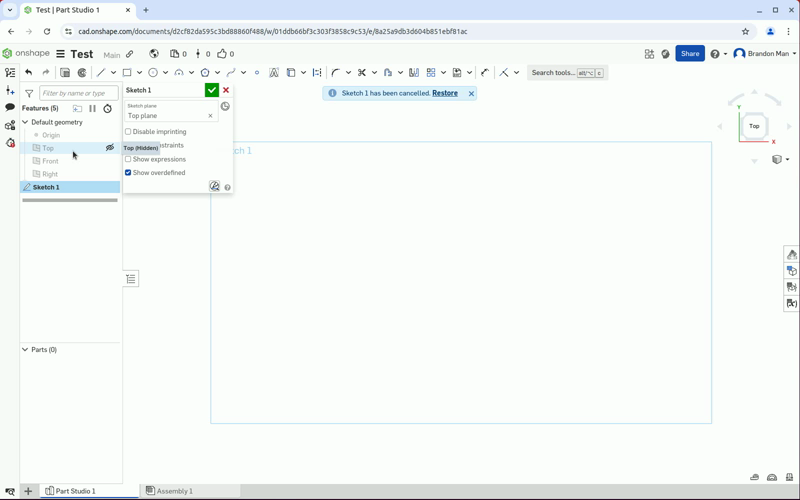
mouse_move(73, 352)
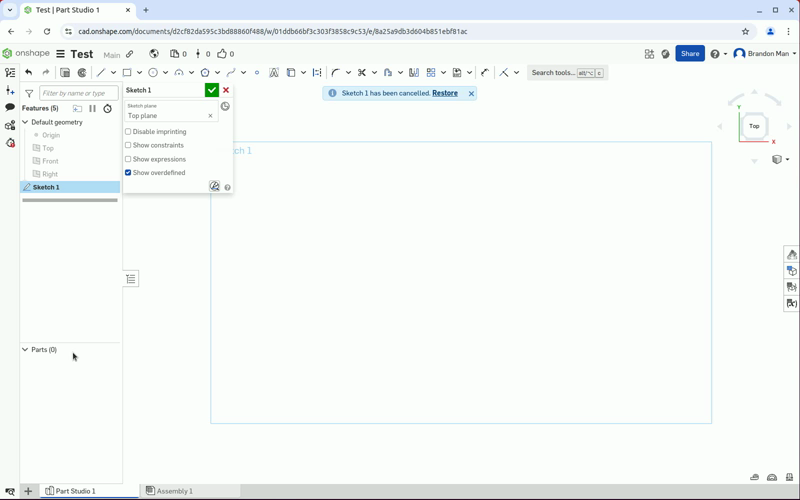
key(y)
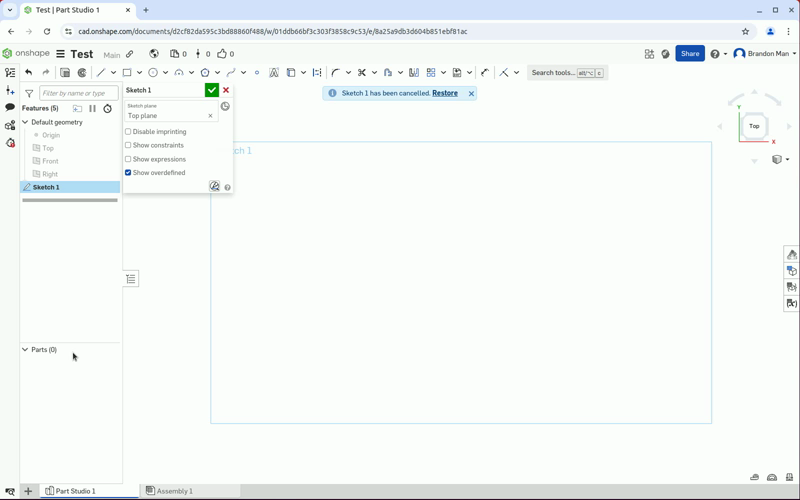
key(c)
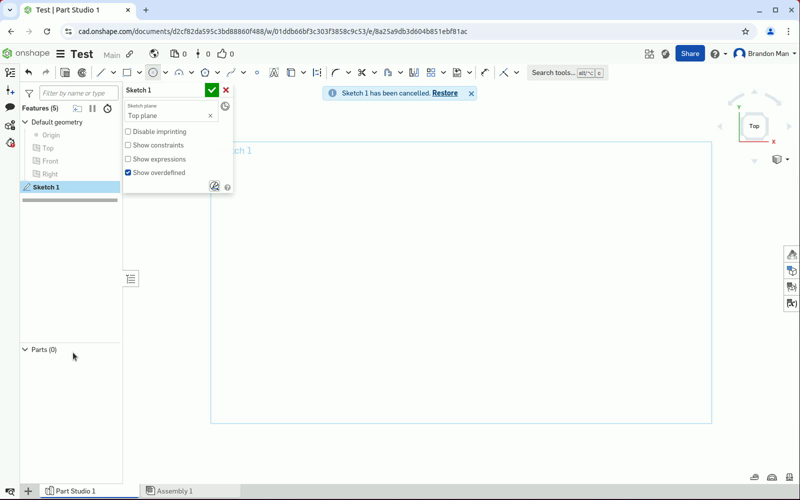
key_down(shift)
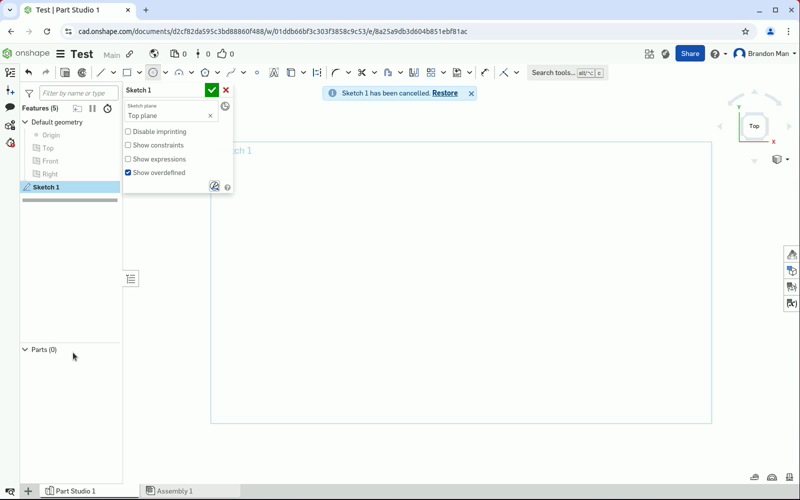
mouse_move(534, 282)
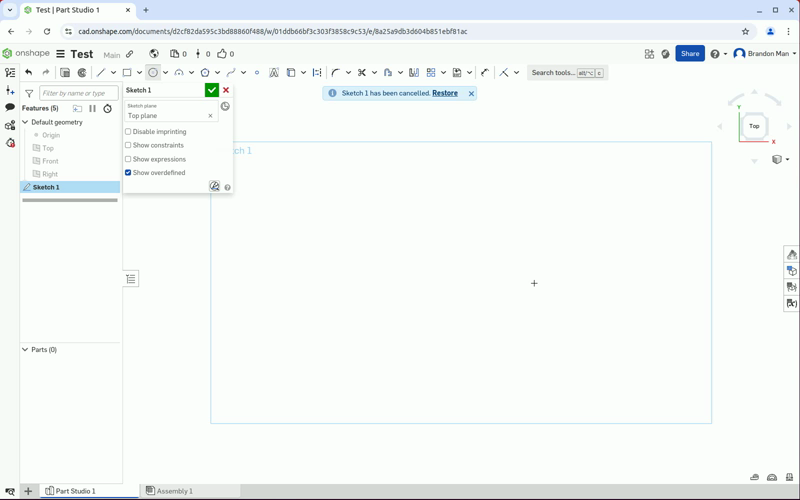
click(534, 282)
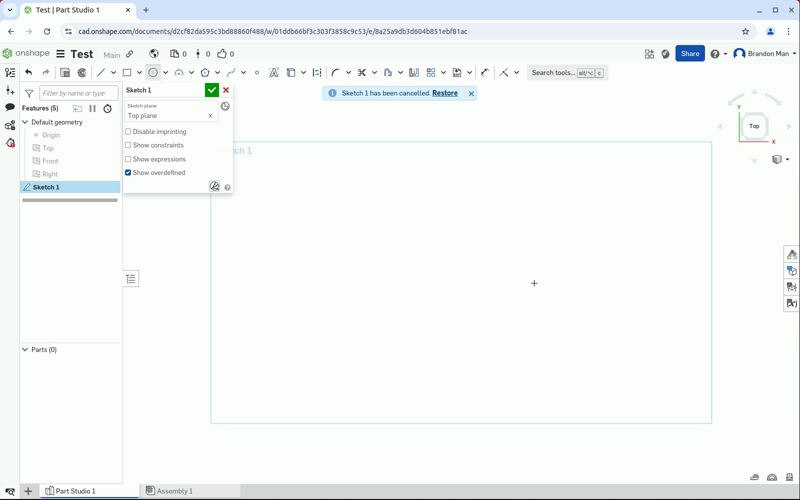
key_up(shift)
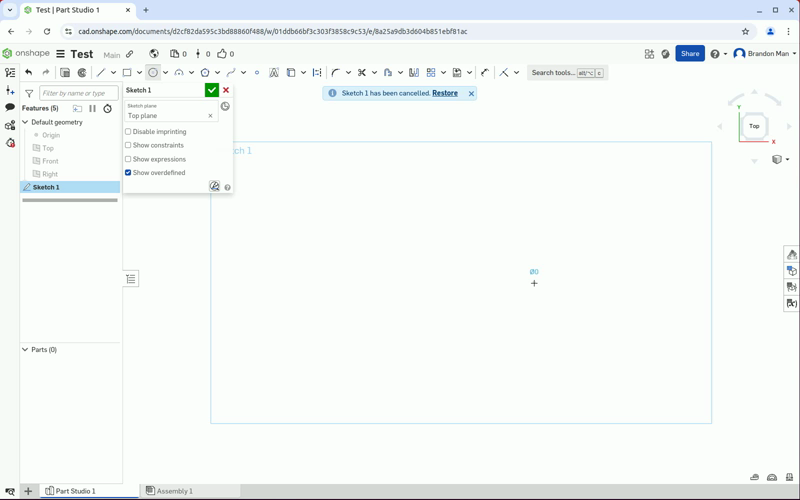
mouse_move(562, 282)
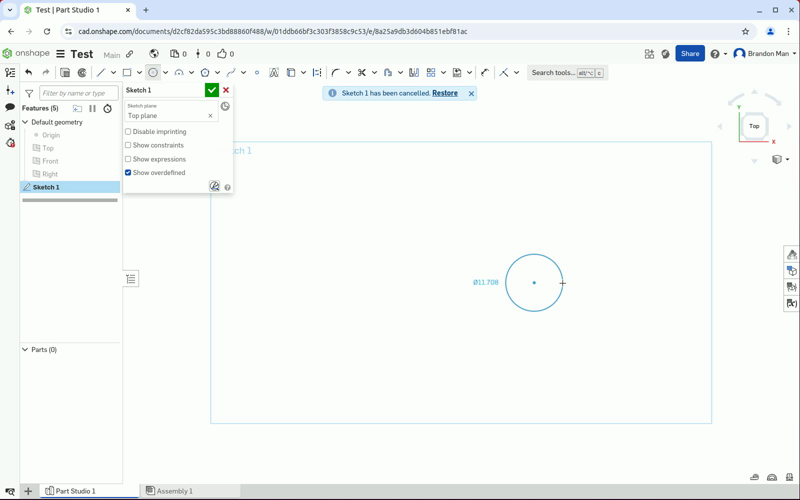
click(562, 282)
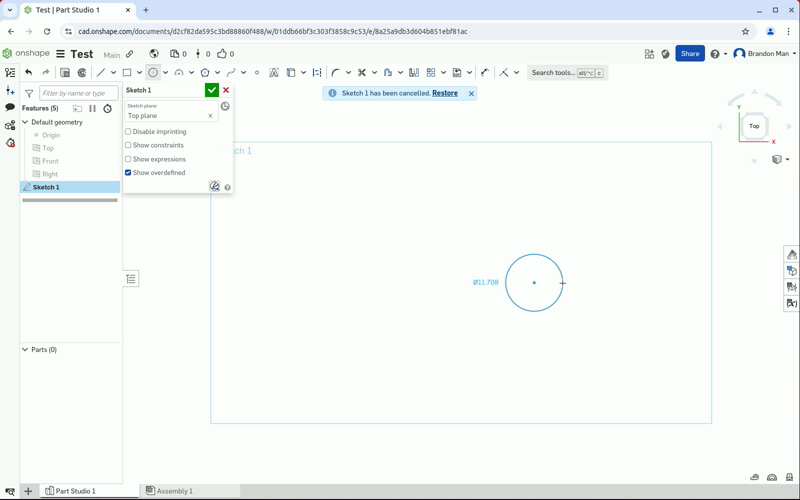
key(esc)
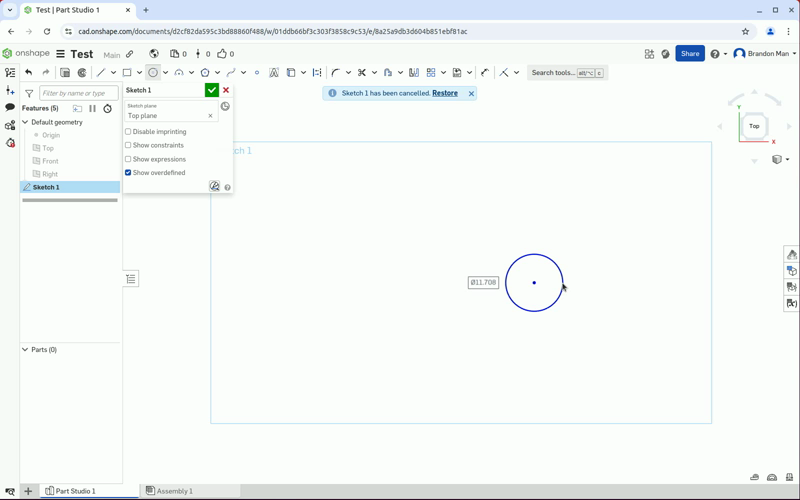
mouse_move(535, 297)
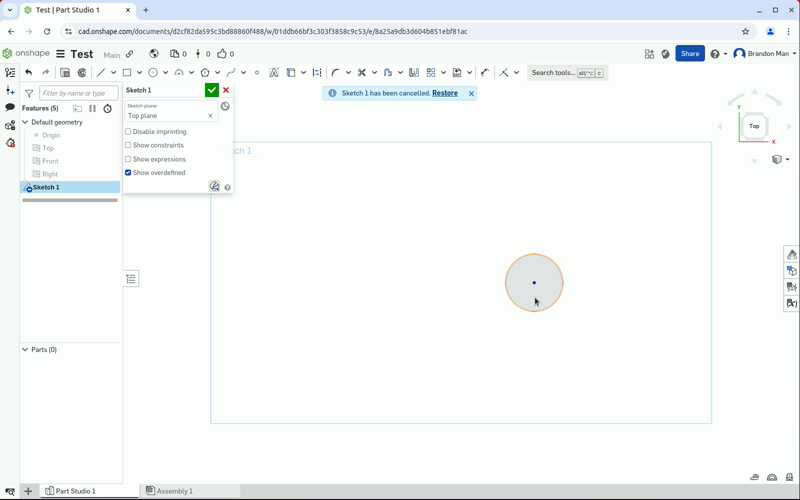
click(535, 297)
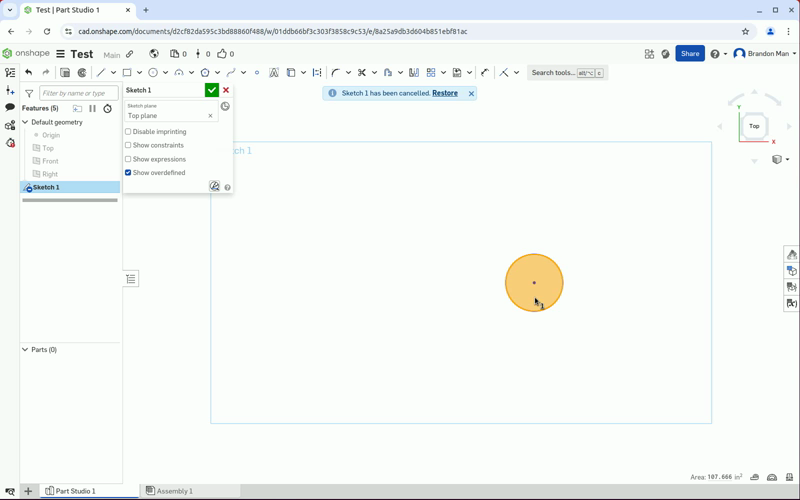
mouse_move(73, 352)
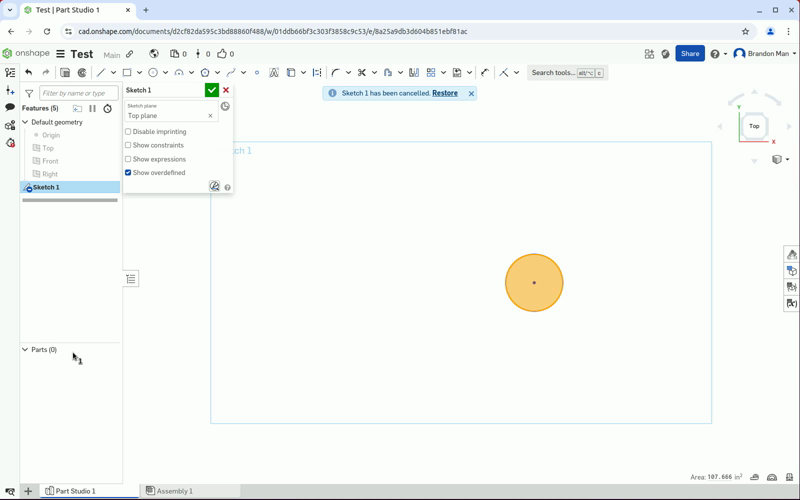
key(shift+y)
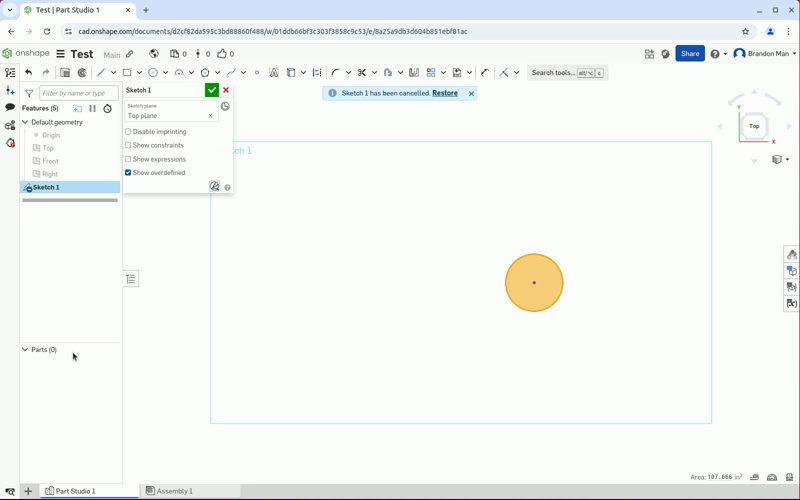
key(shift+e)
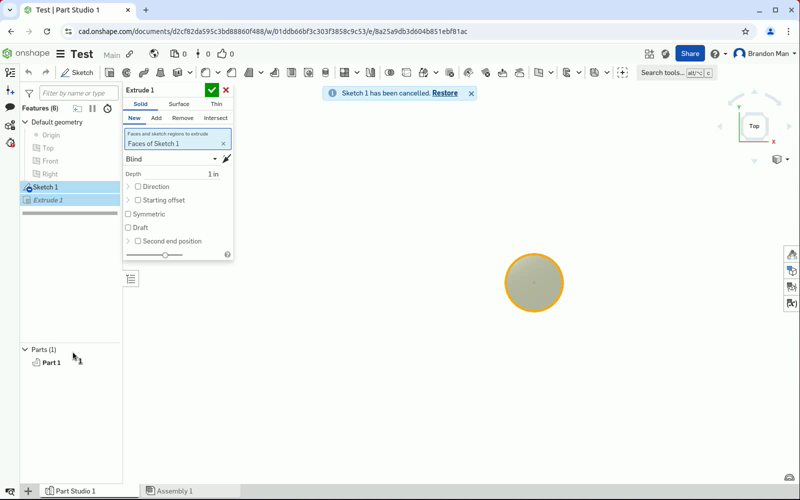
mouse_move(143, 106)
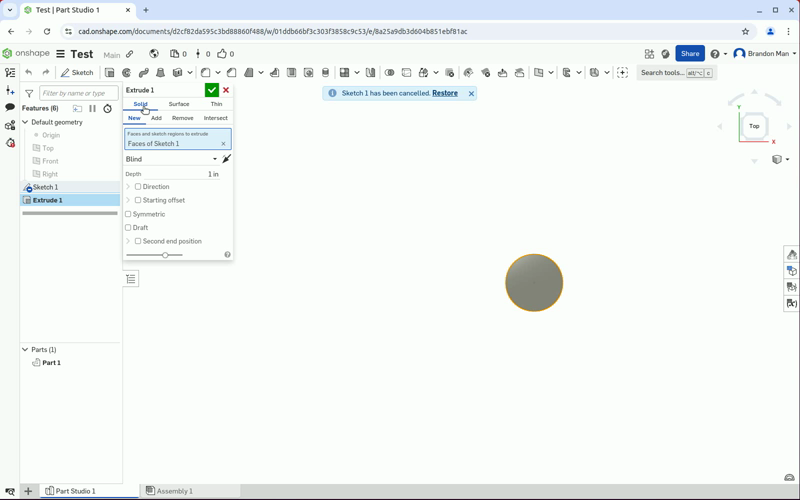
click(143, 106)
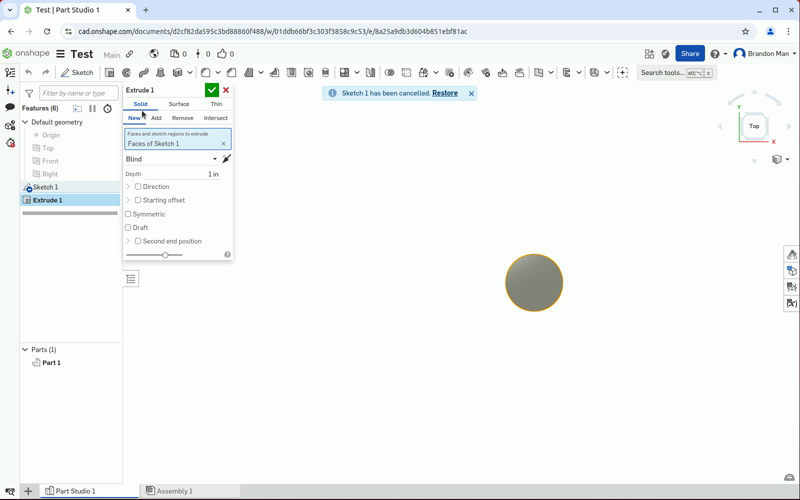
mouse_move(137, 120)
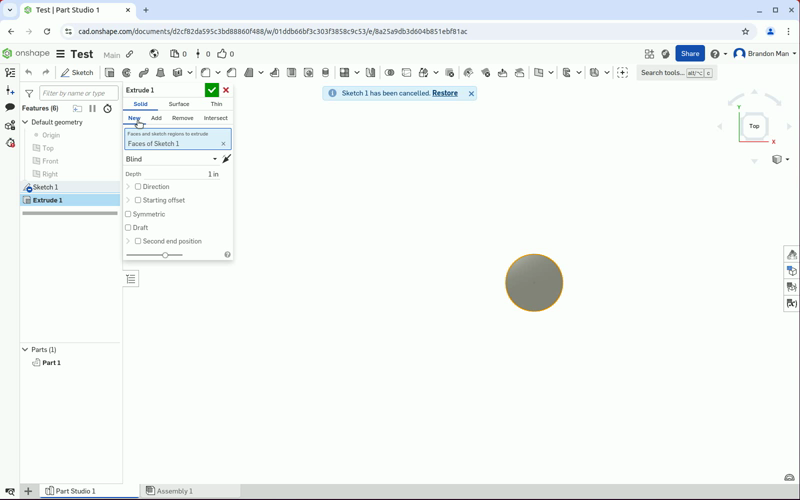
click(137, 120)
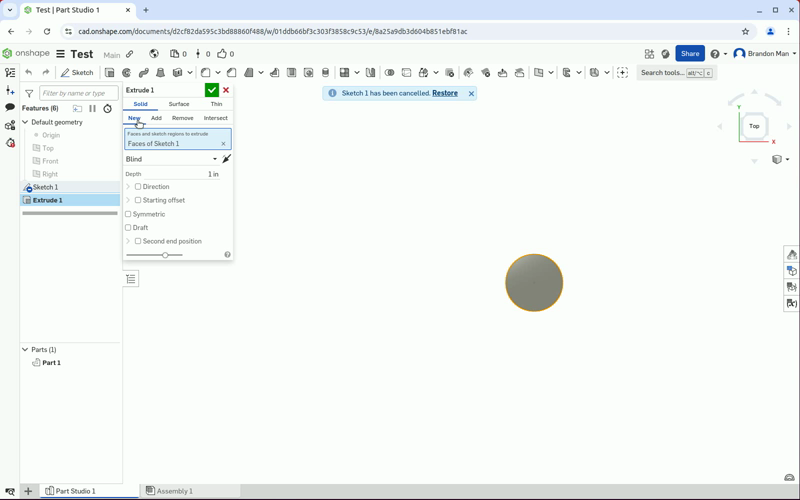
key(tab, 4)
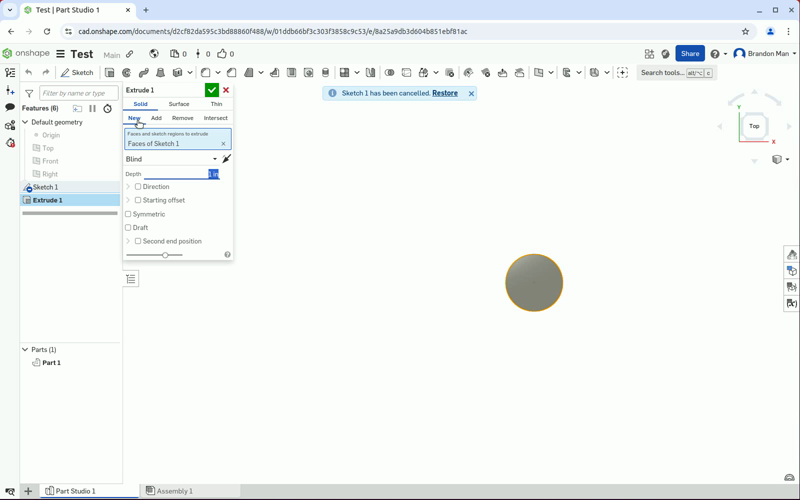
text(23.108)
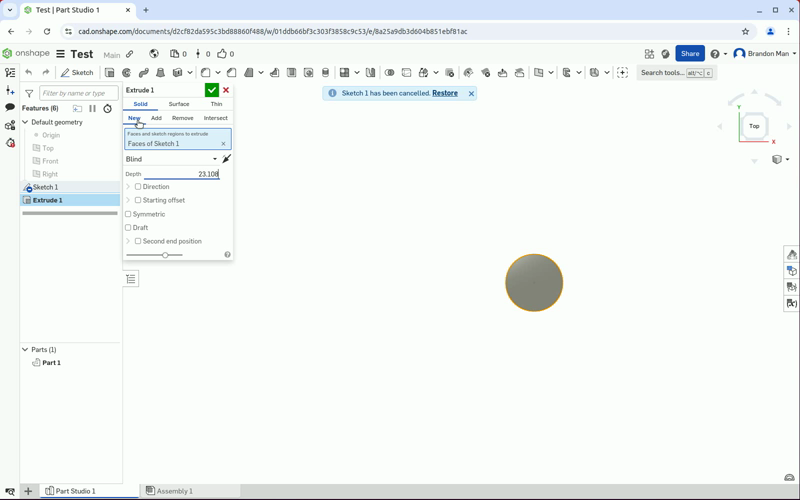
key(enter)
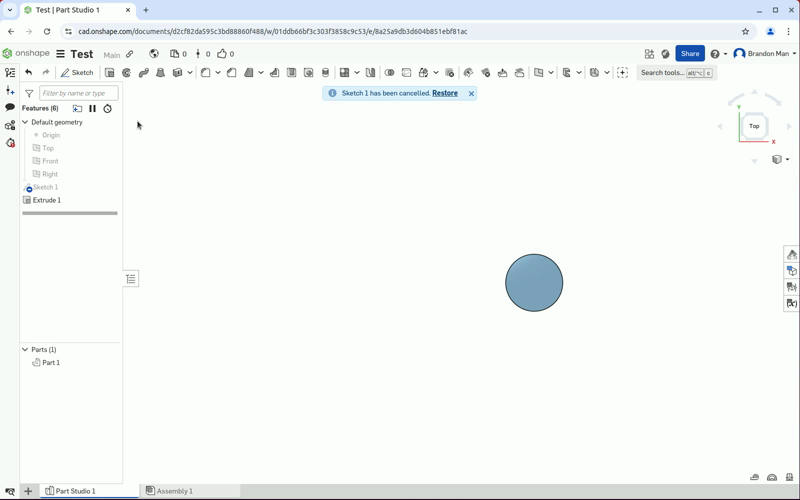
key(shift+h)
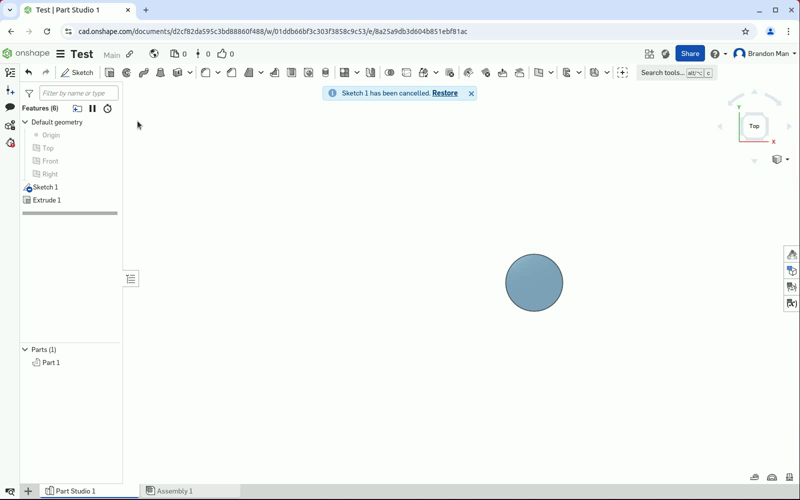
key(shift+h)
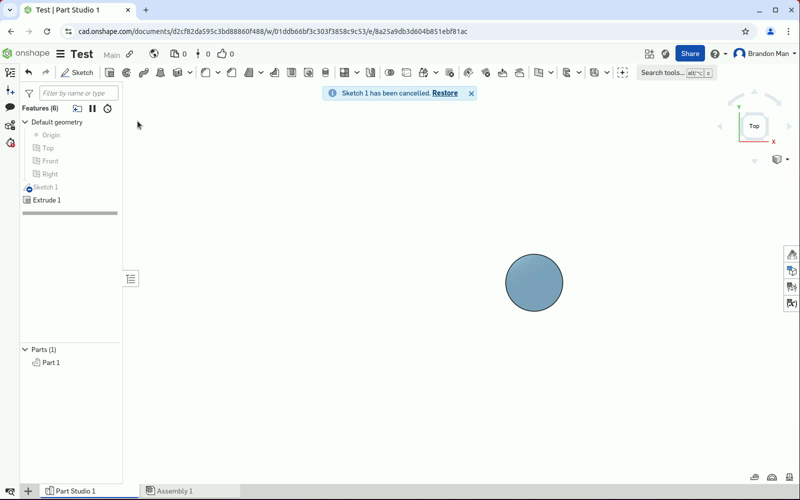
mouse_move(73, 189)
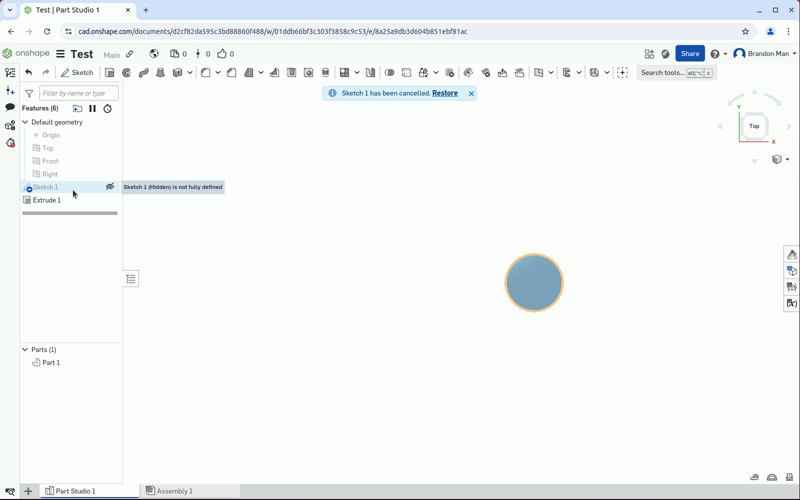
click(73, 189)
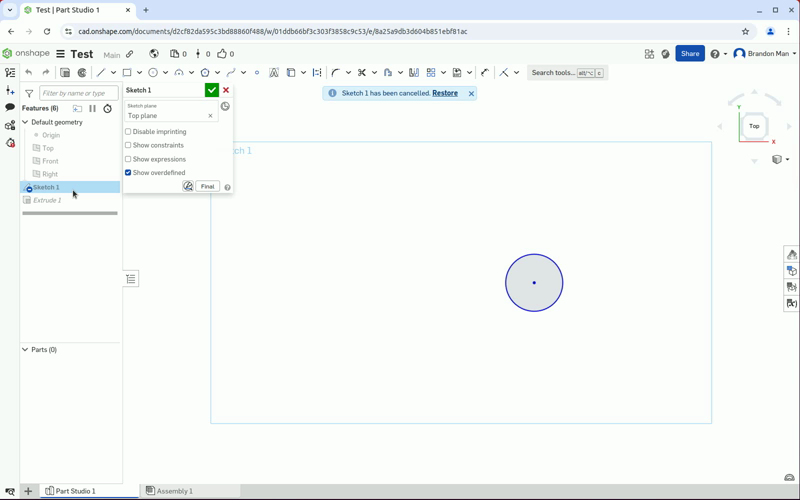
mouse_move(229, 92)
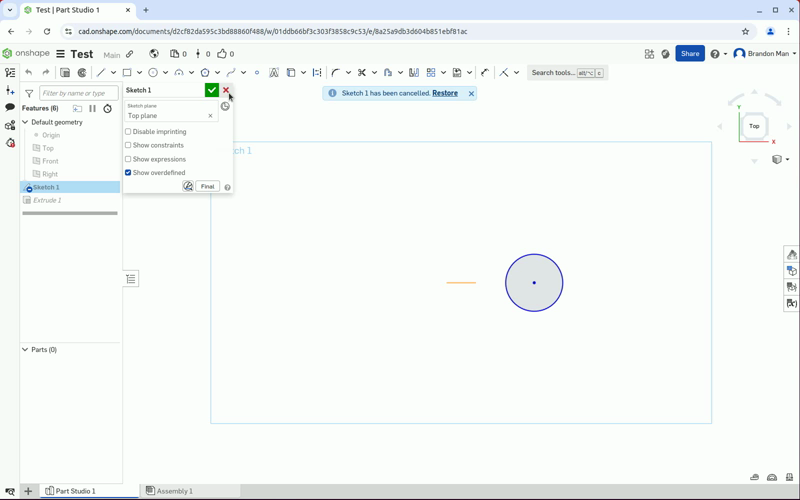
click(229, 92)
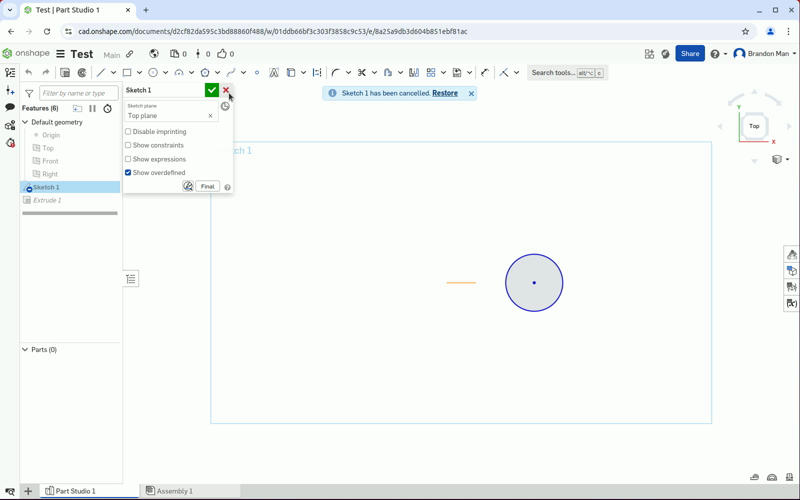
key(shift+s)
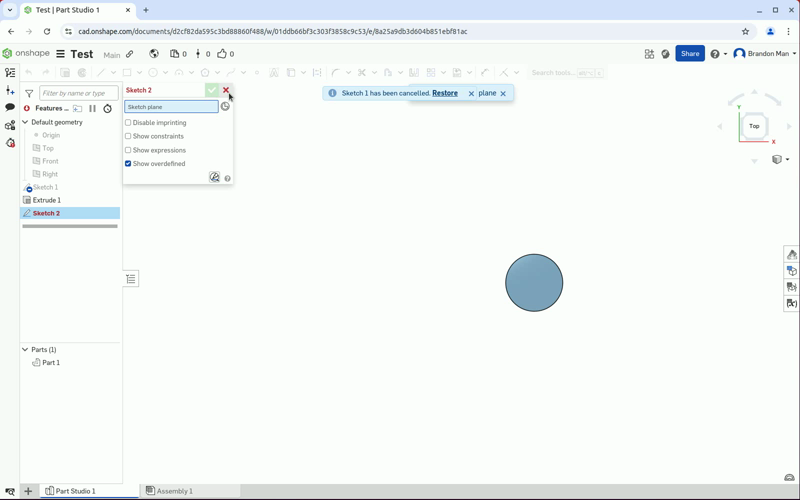
mouse_move(73, 150)
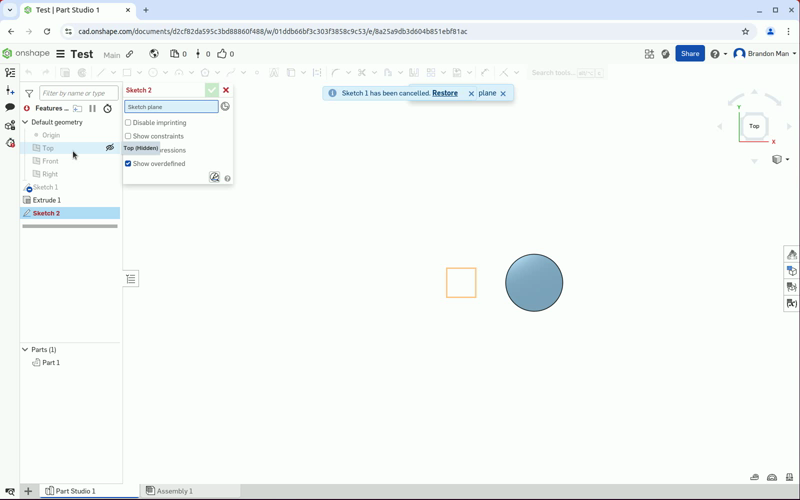
click(73, 150)
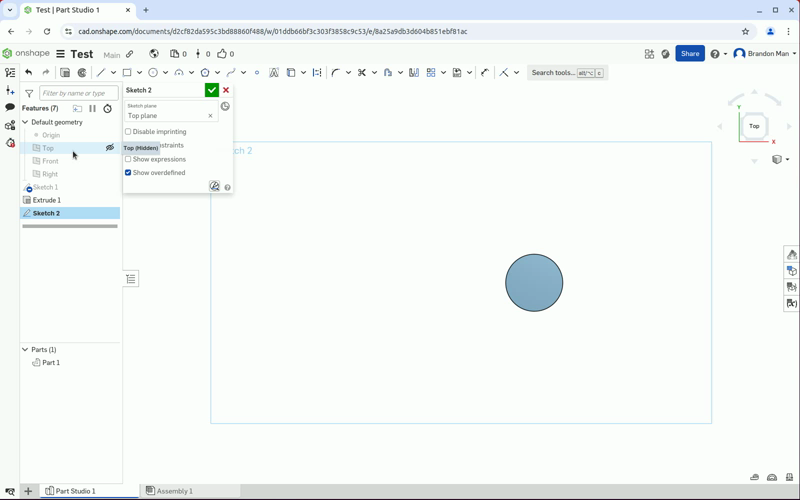
mouse_move(73, 352)
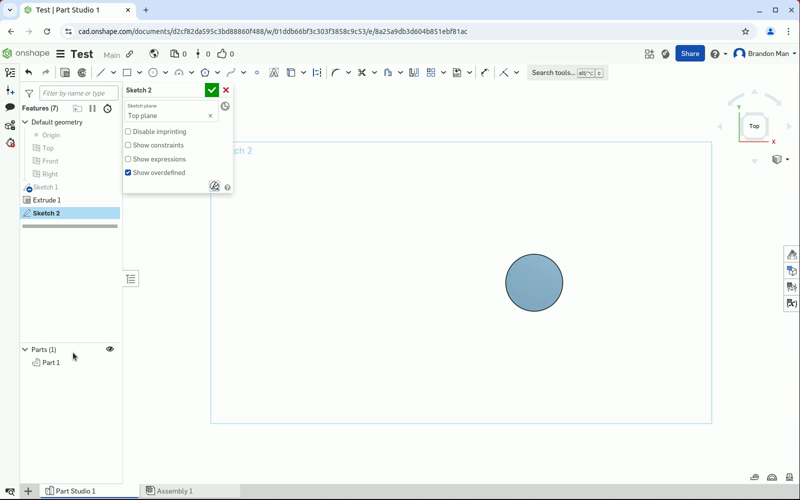
key(y)
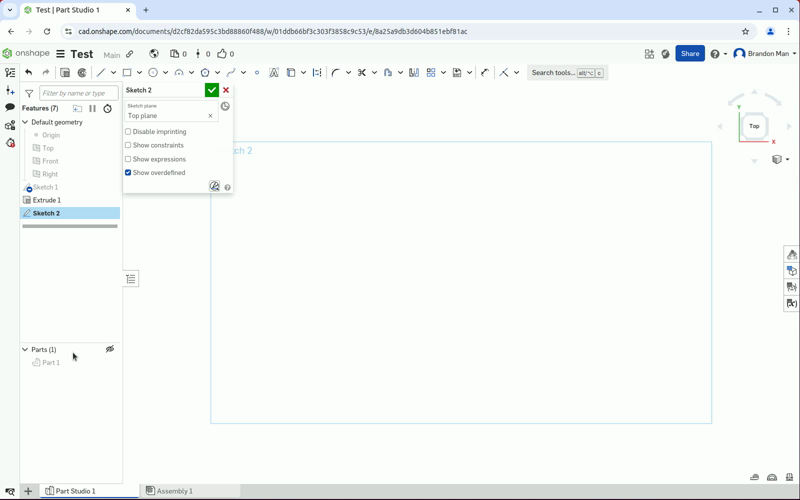
key(c)
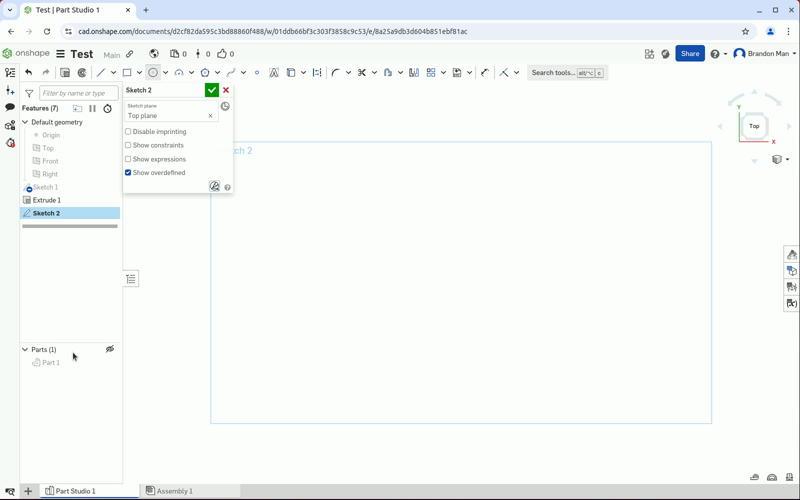
key_down(shift)
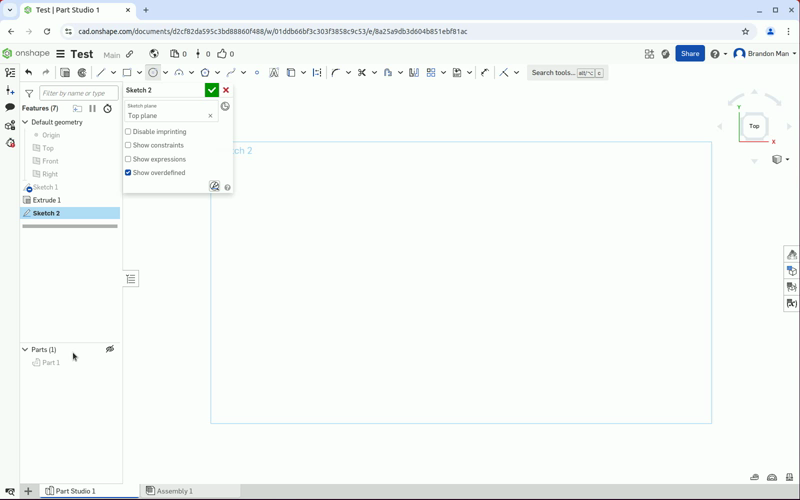
mouse_move(381, 282)
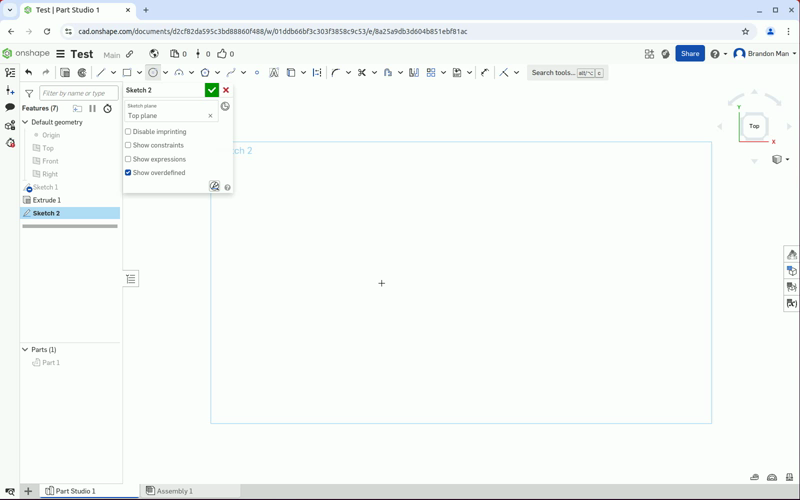
click(381, 282)
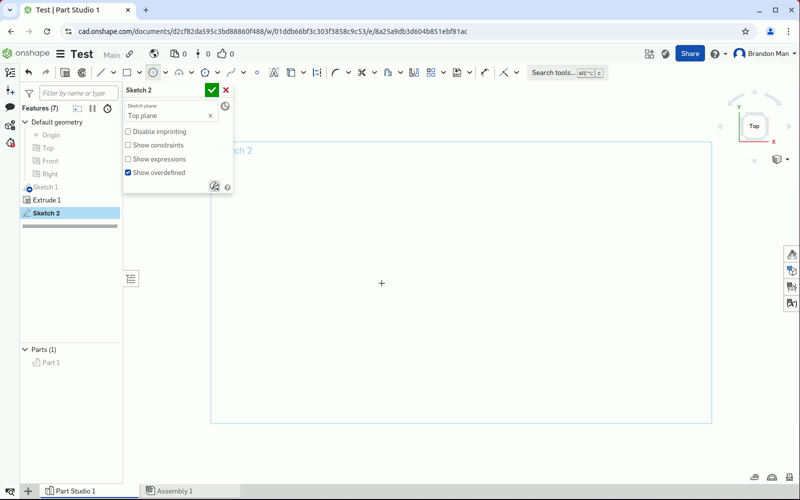
key_up(shift)
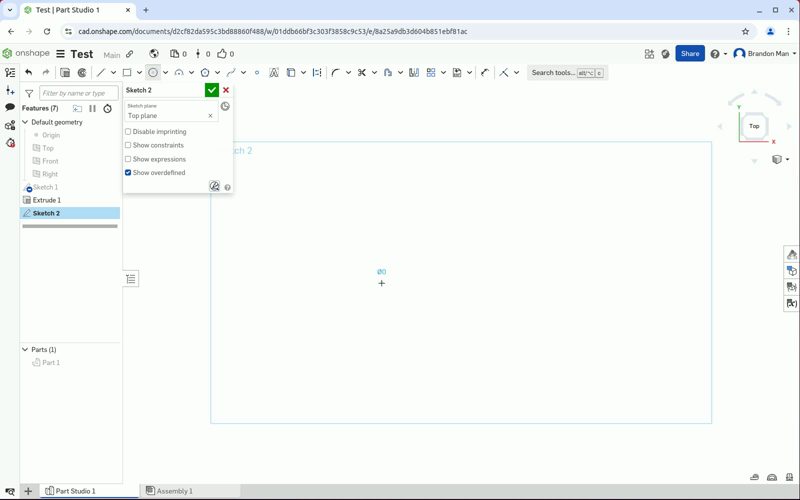
mouse_move(410, 282)
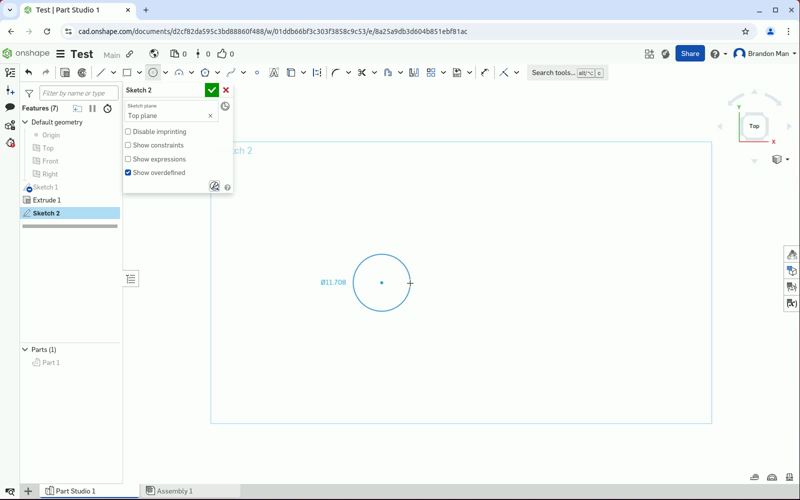
click(410, 282)
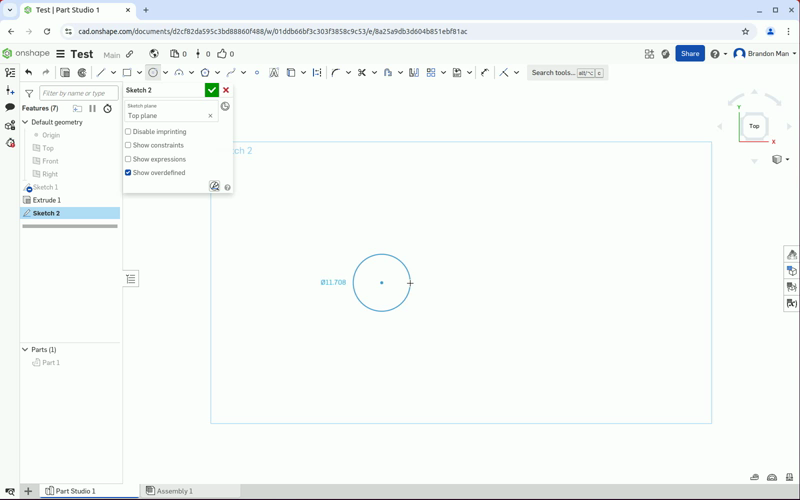
key(esc)
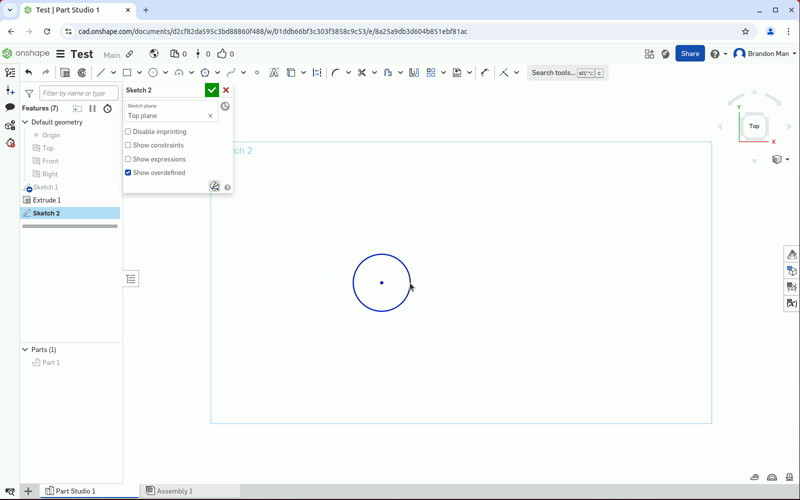
mouse_move(368, 286)
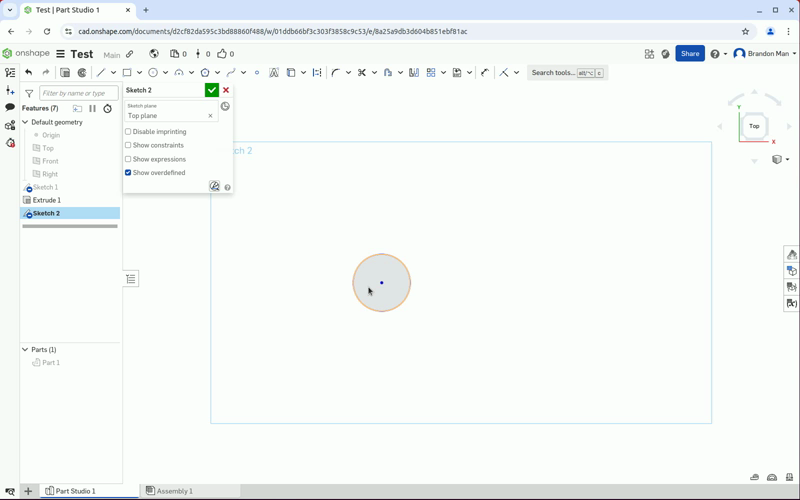
click(368, 286)
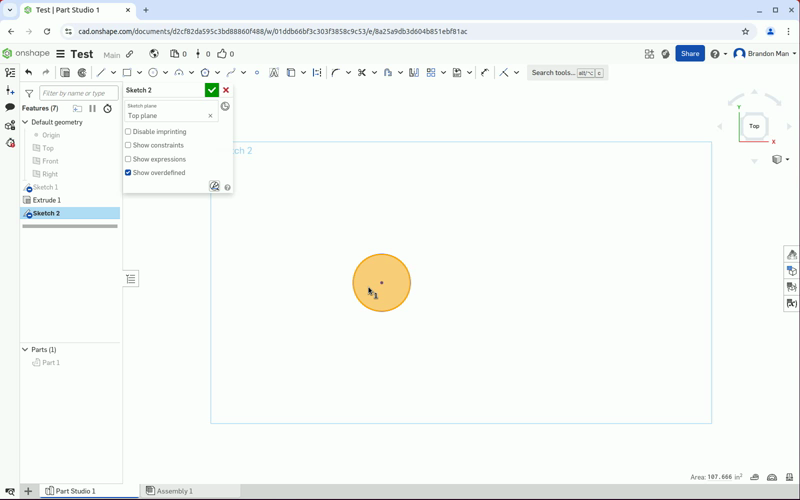
mouse_move(73, 352)
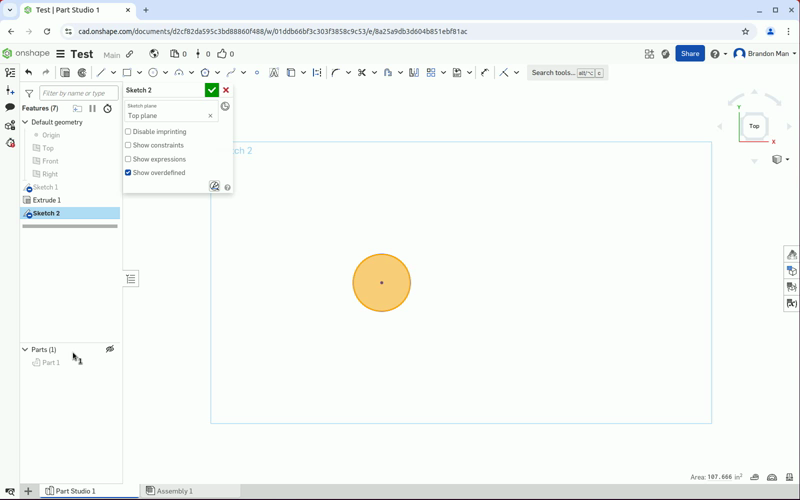
key(shift+y)
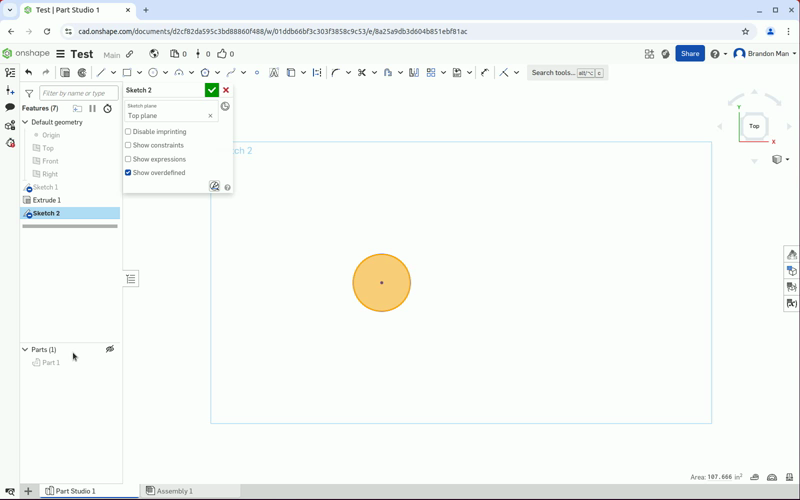
key(shift+e)
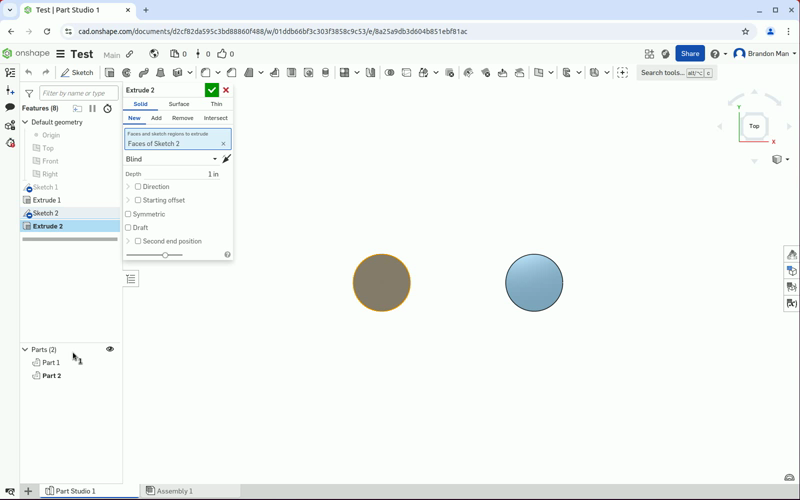
mouse_move(143, 106)
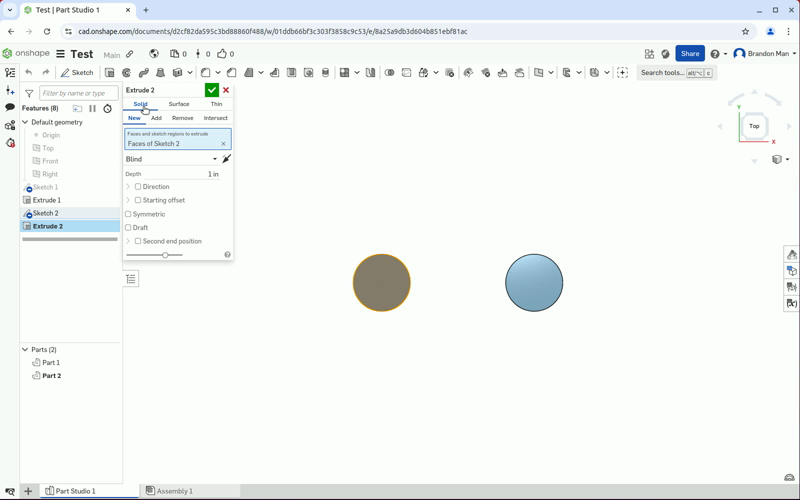
click(143, 106)
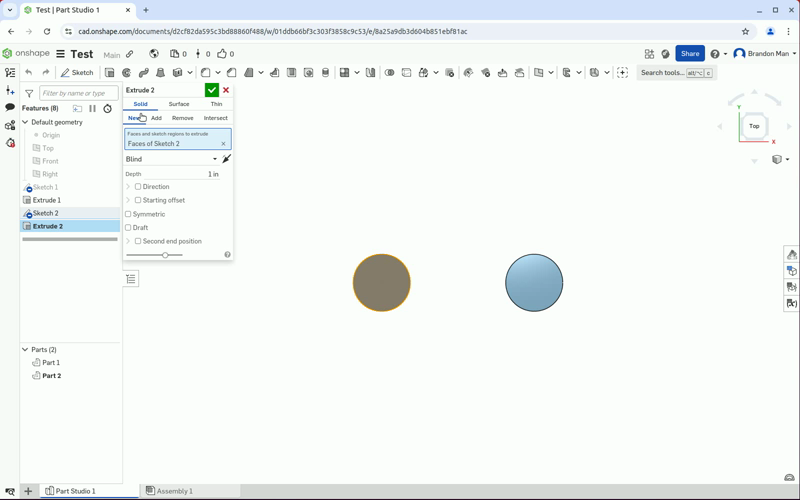
mouse_move(137, 120)
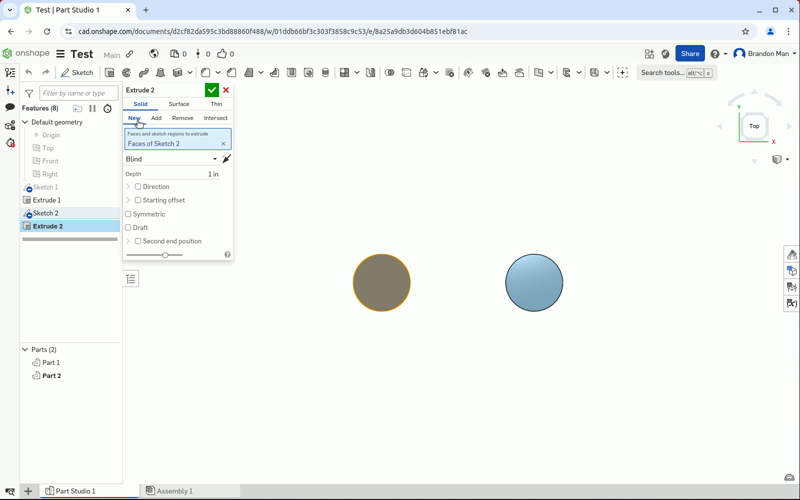
click(137, 120)
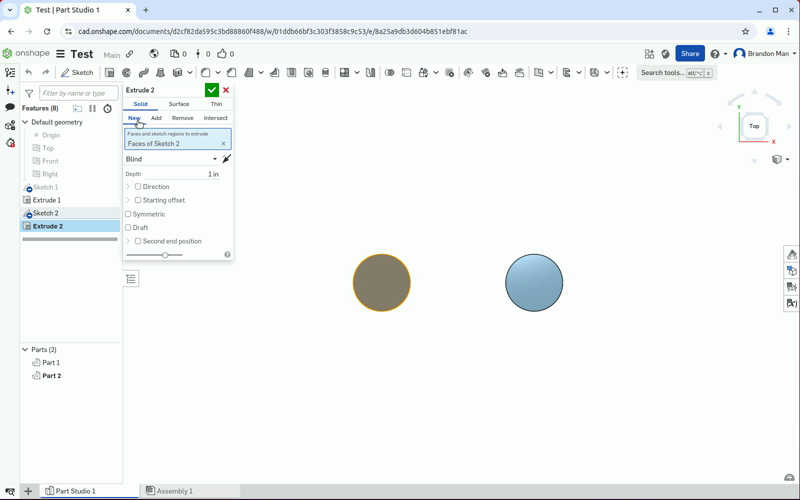
key(tab, 4)
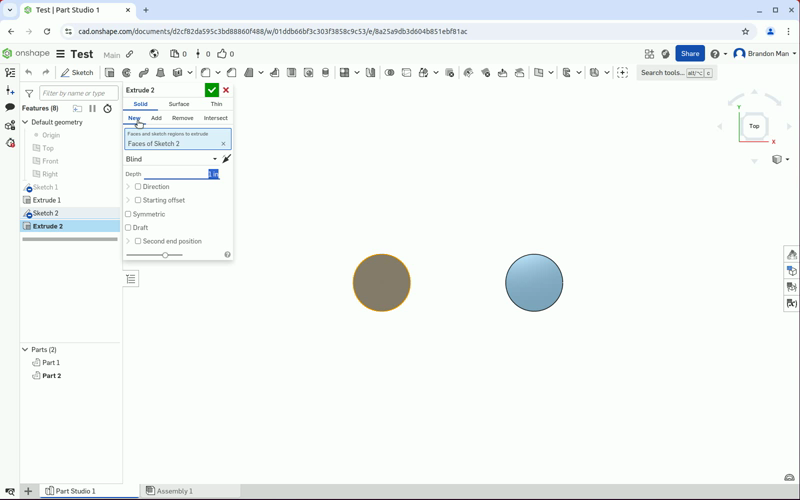
text(23.108)
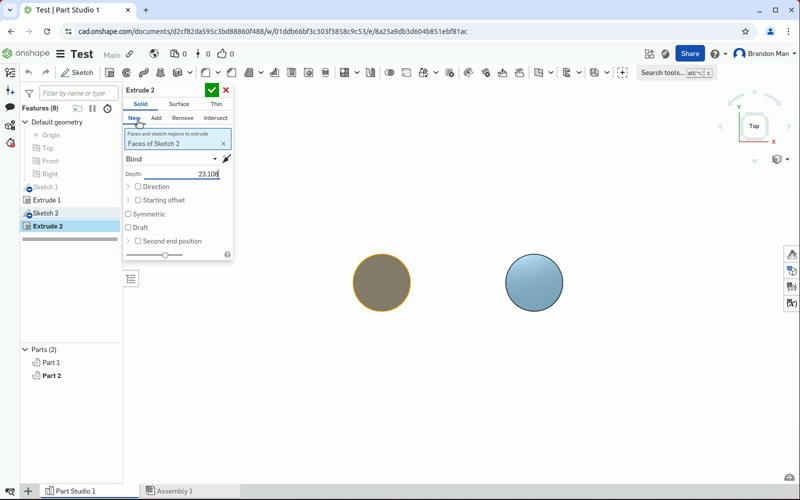
key(enter)
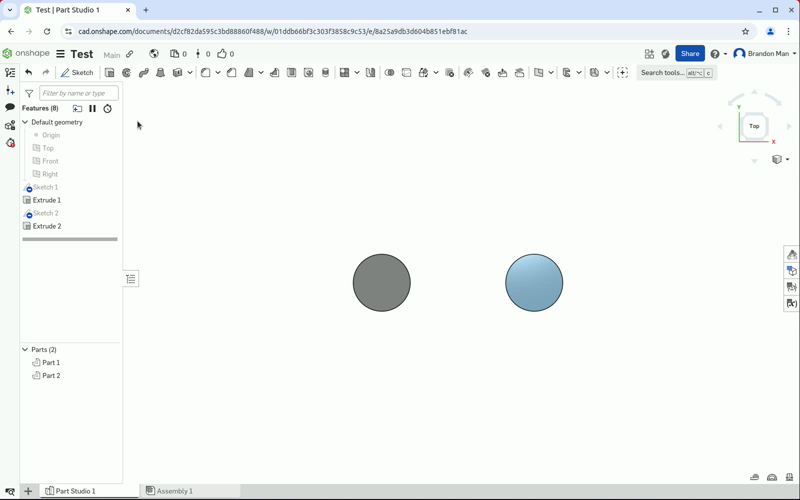
key(shift+h)
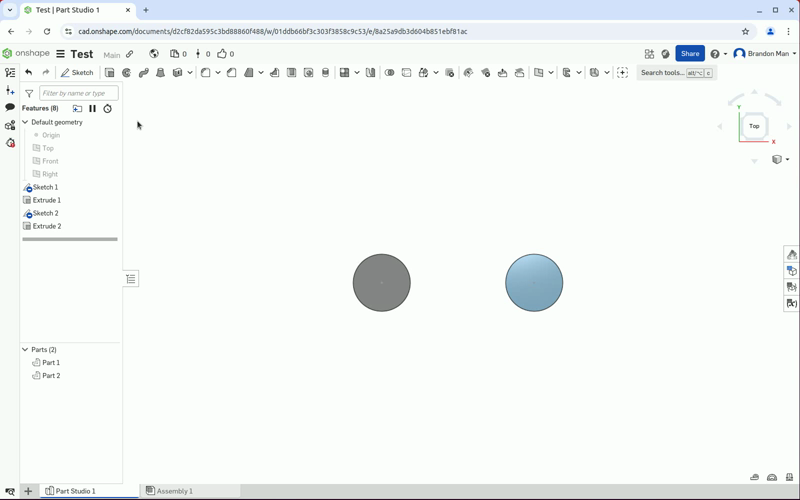
key(shift+h)
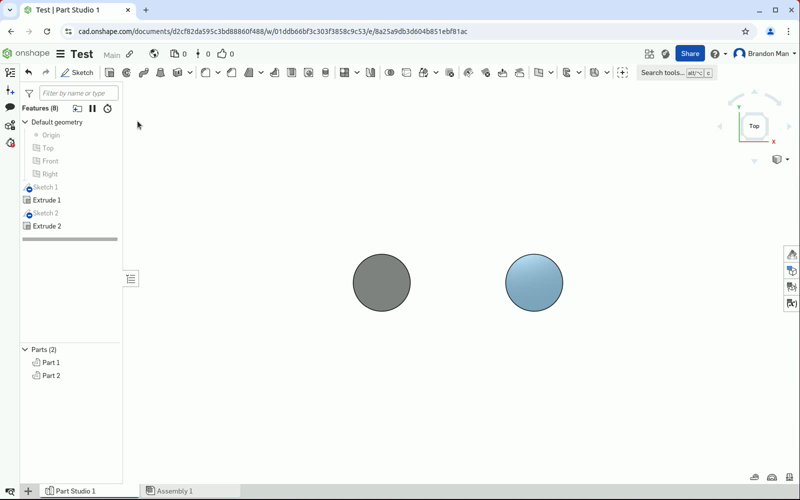
mouse_move(73, 189)
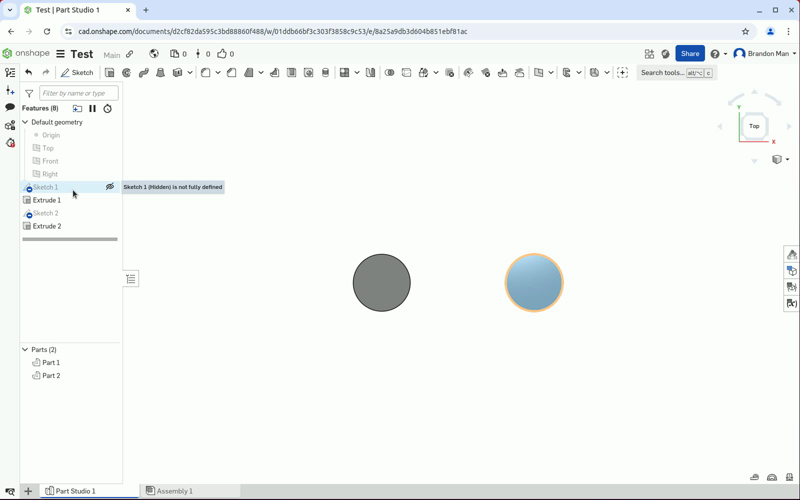
click(73, 189)
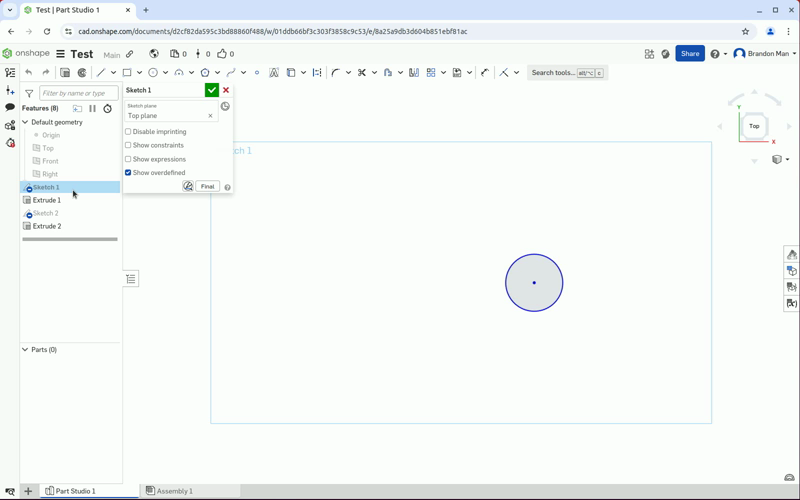
mouse_move(229, 92)
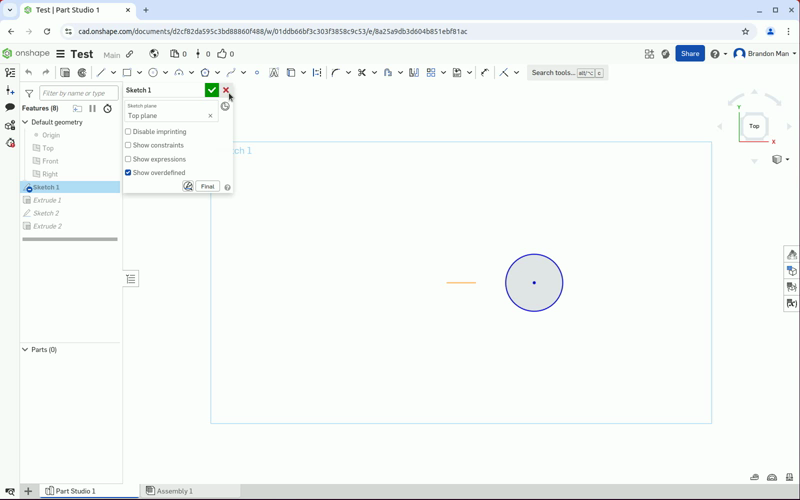
click(229, 92)
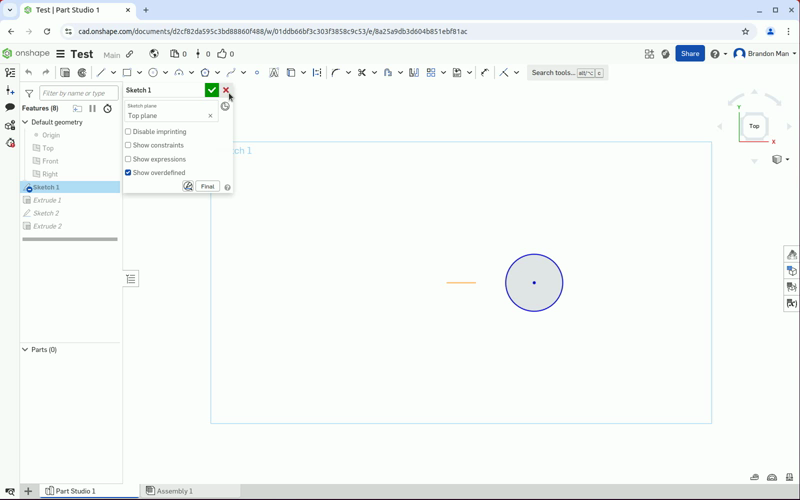
key(shift+s)
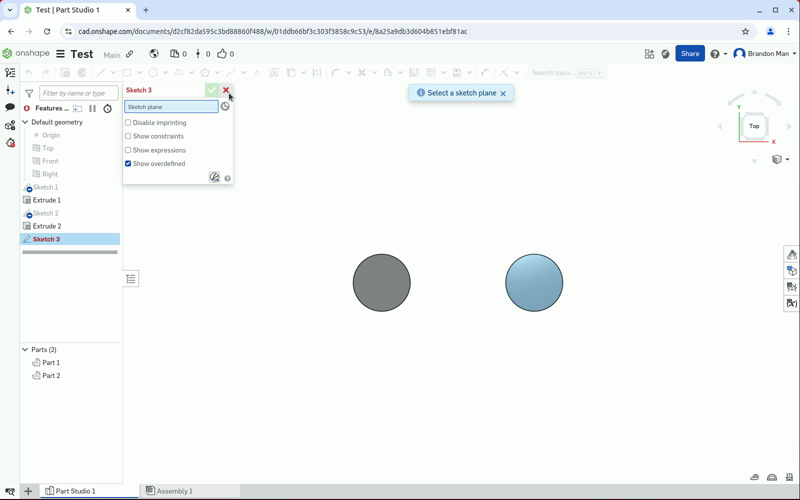
mouse_move(73, 150)
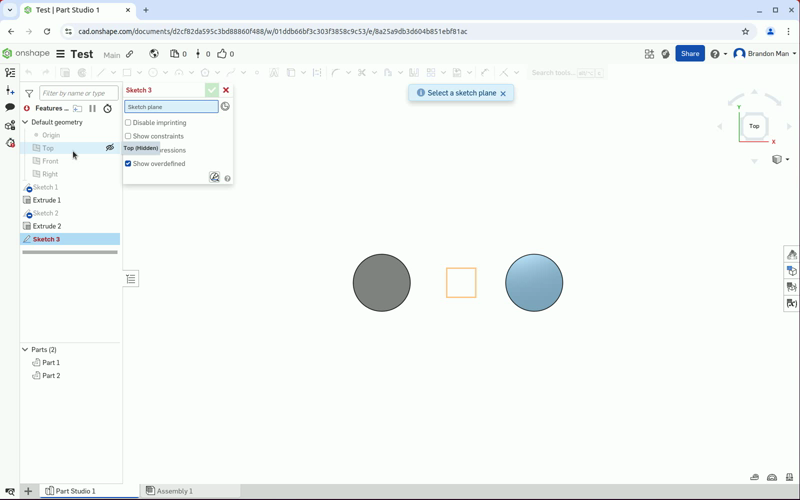
click(73, 150)
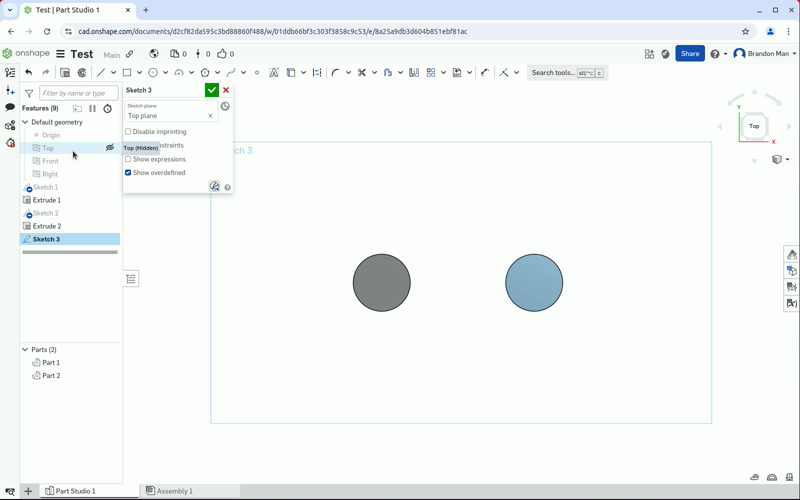
mouse_move(73, 352)
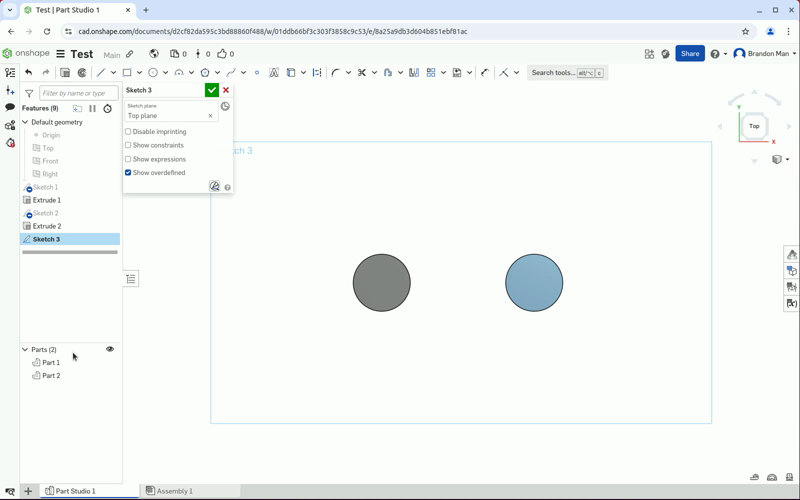
key(y)
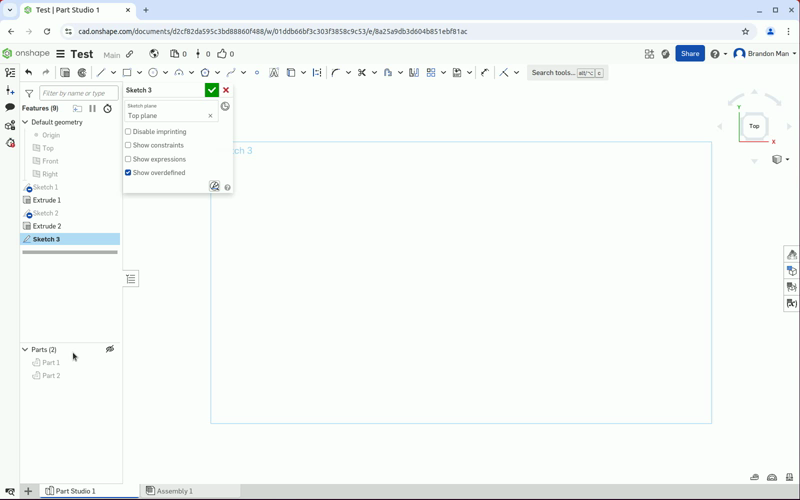
key(l)
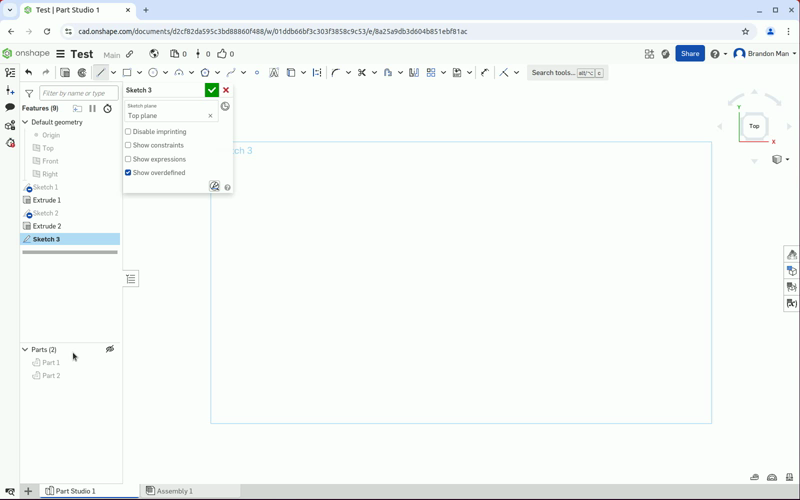
key_down(shift)
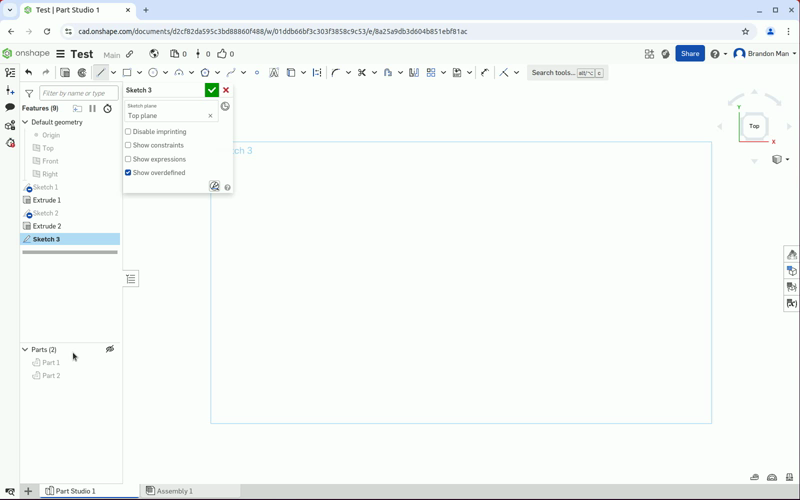
mouse_move(459, 311)
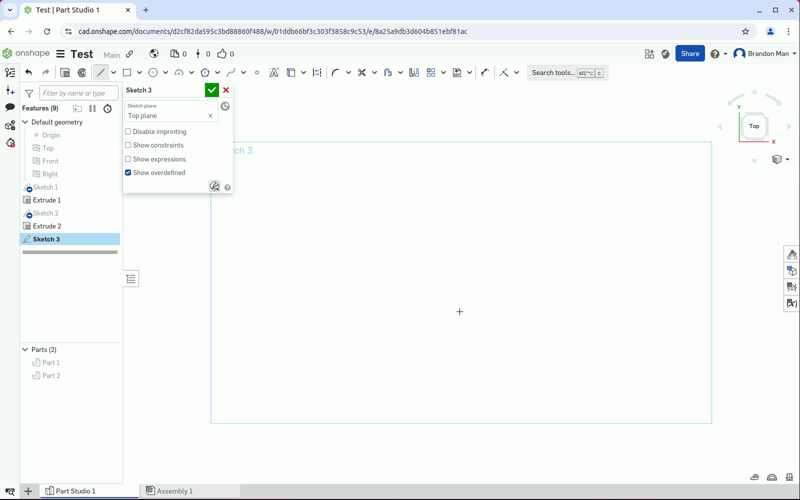
click(459, 311)
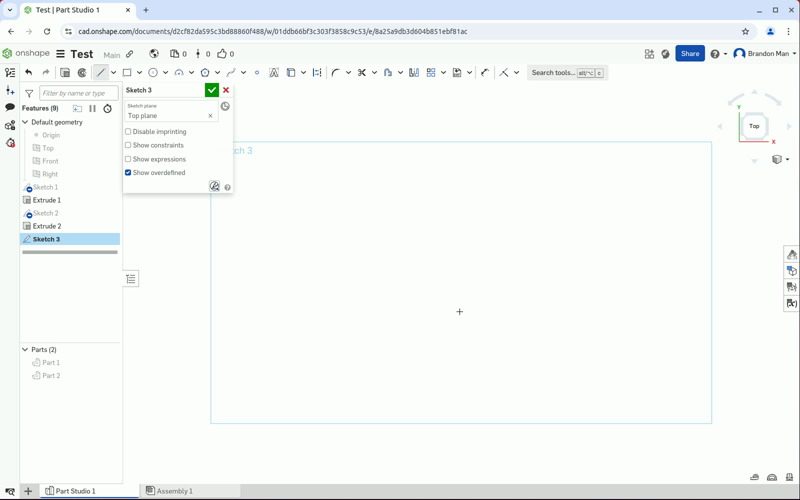
key_up(shift)
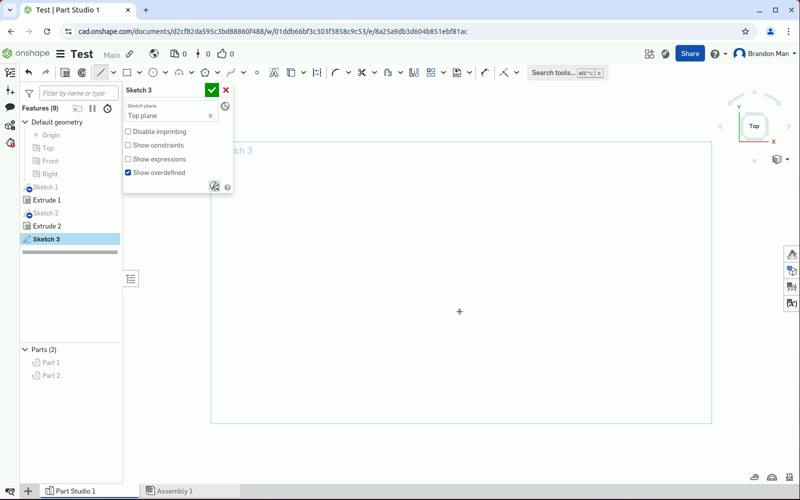
key_down(shift)
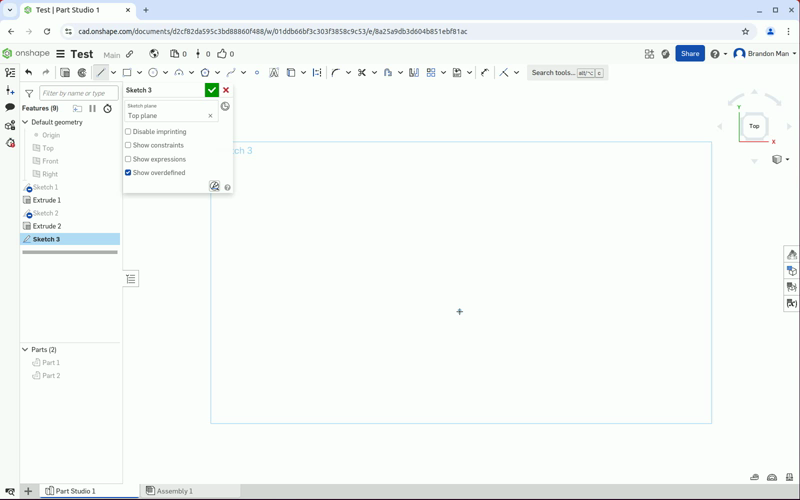
mouse_move(489, 311)
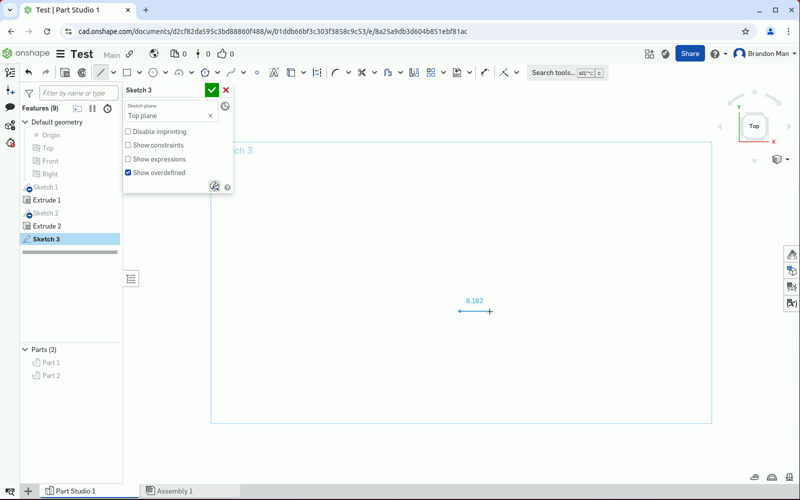
mouse_move(465, 311)
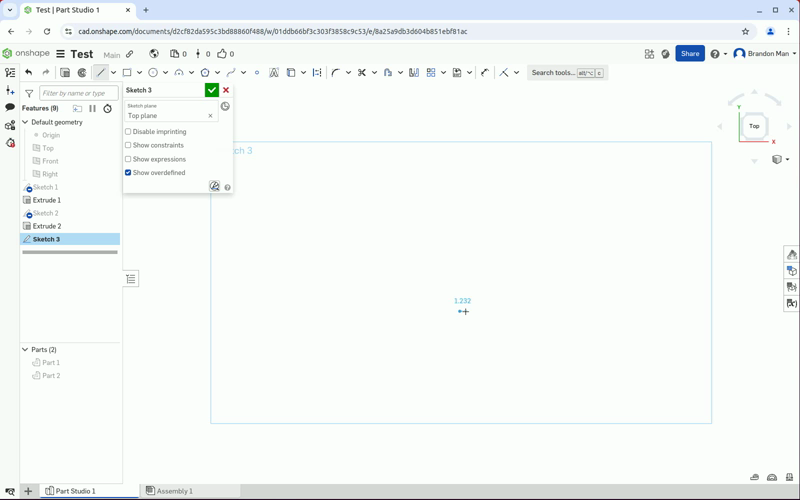
scroll(6)
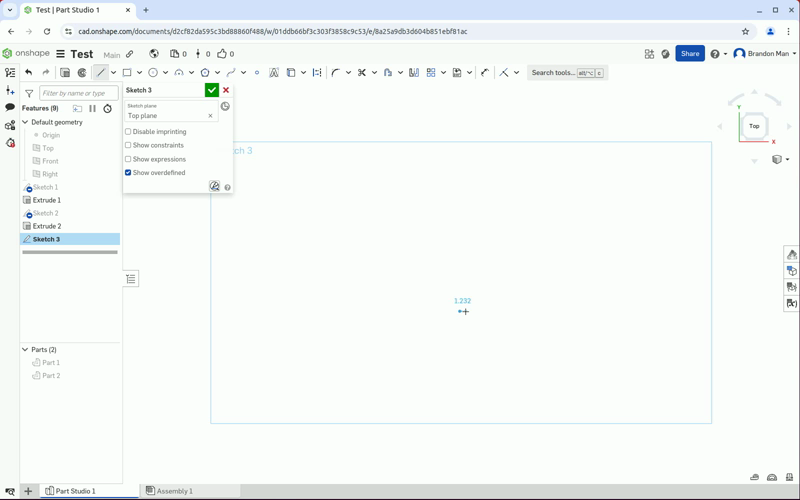
scroll(6)
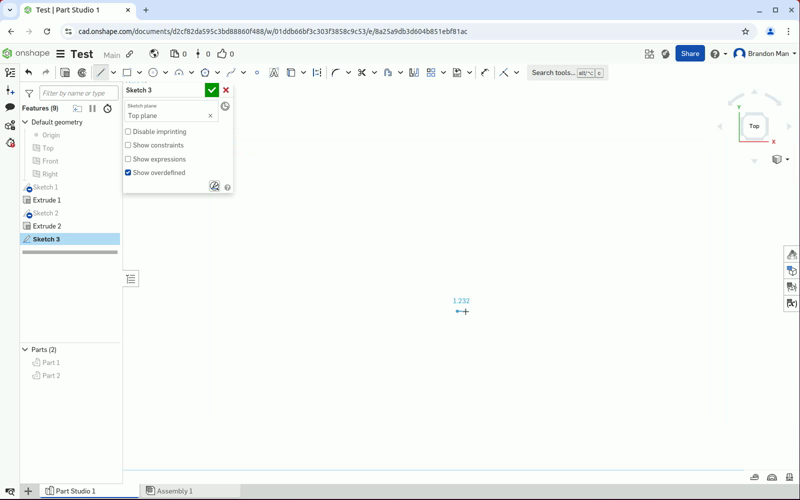
scroll(6)
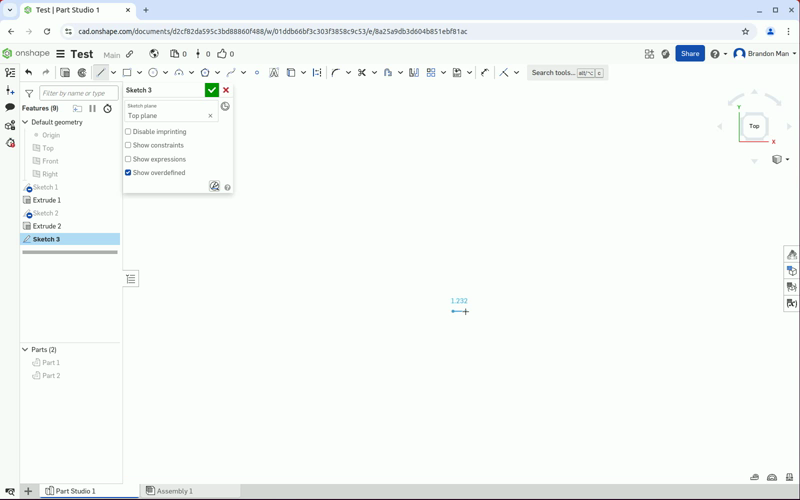
scroll(6)
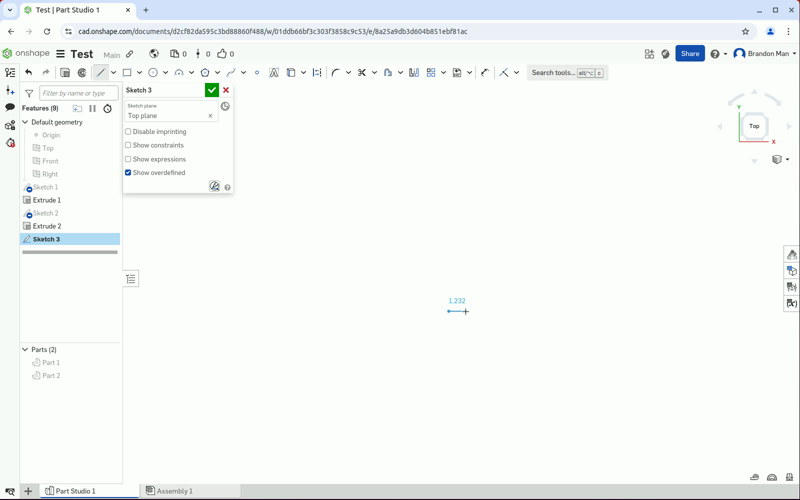
scroll(6)
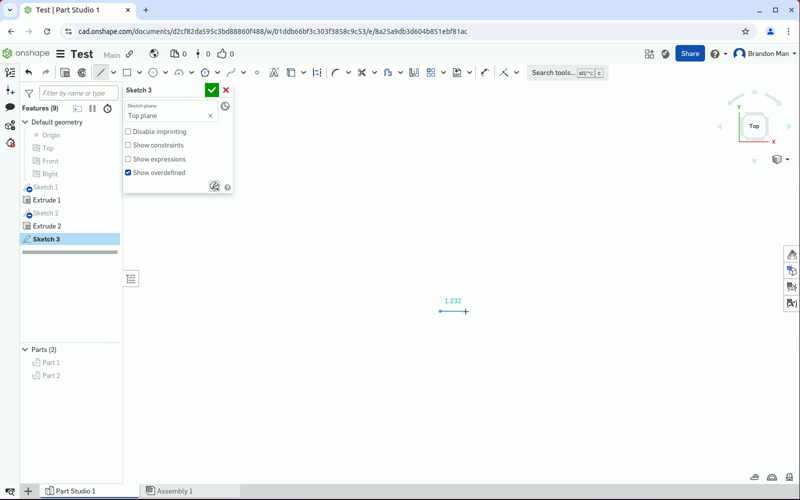
scroll(6)
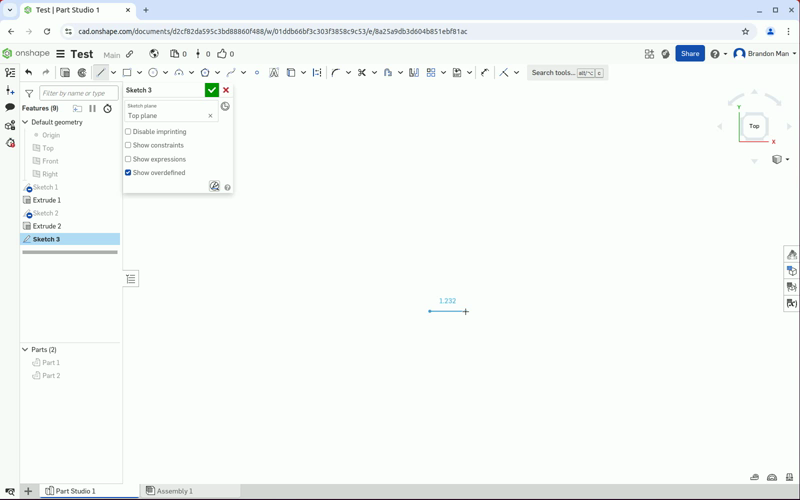
scroll(6)
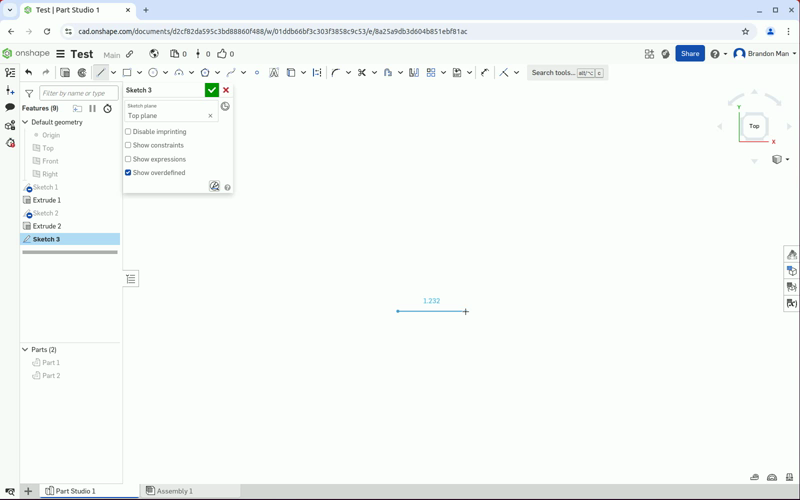
click(465, 311)
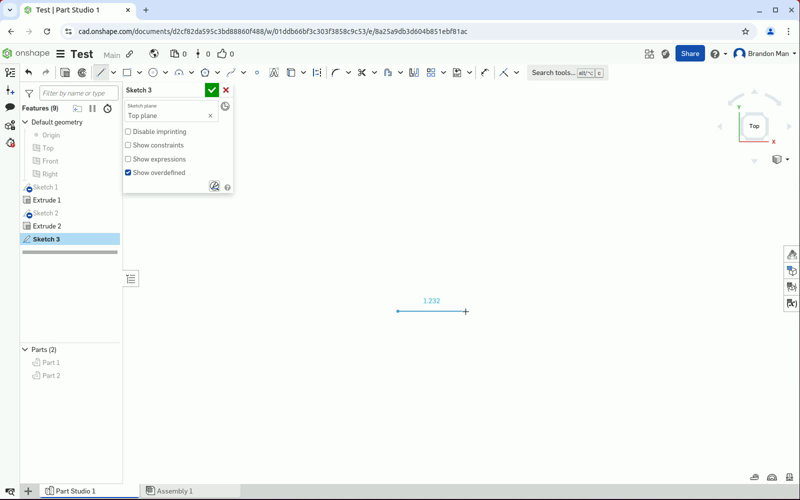
scroll(-6)
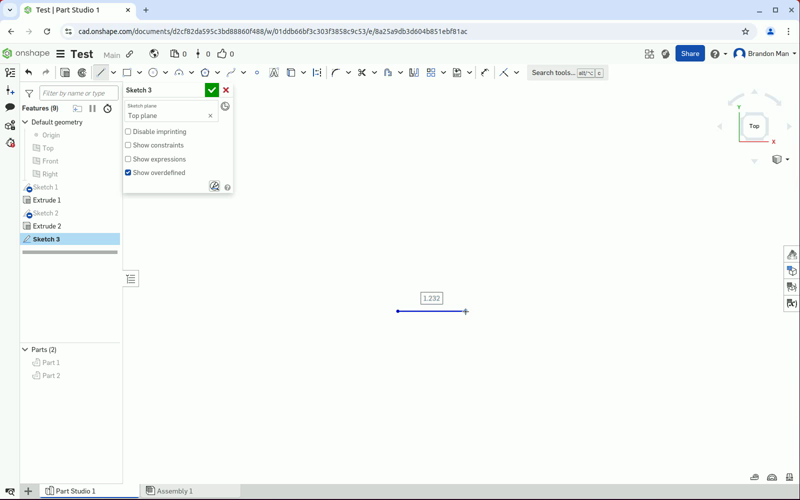
scroll(-6)
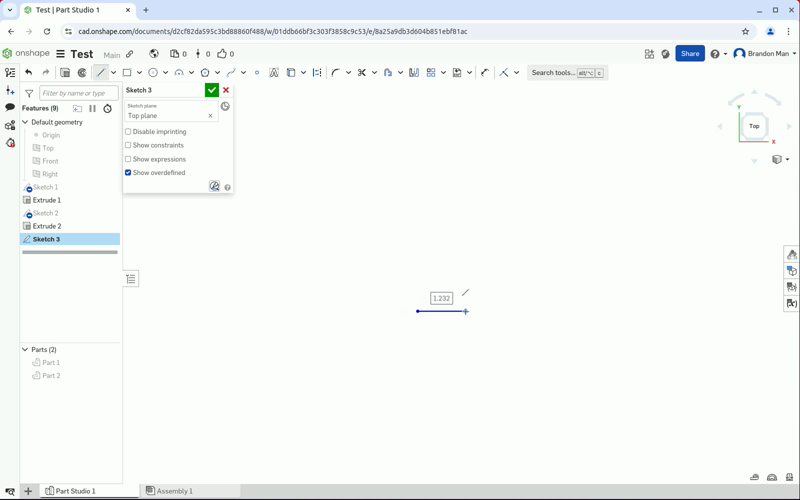
scroll(-6)
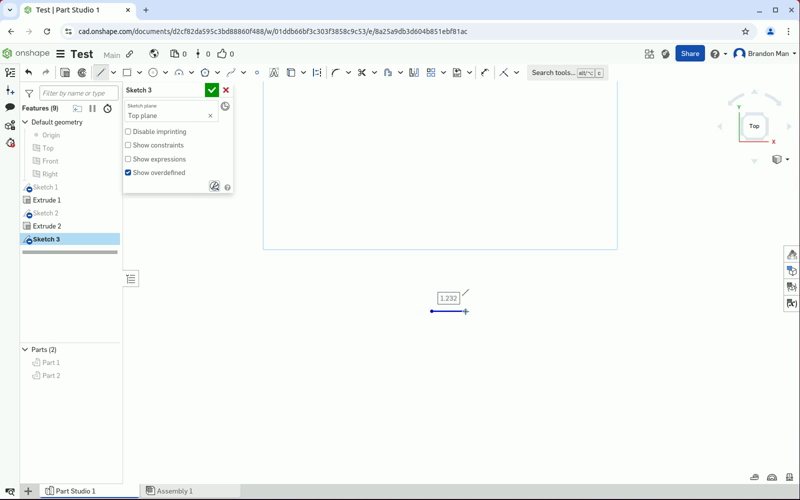
scroll(-6)
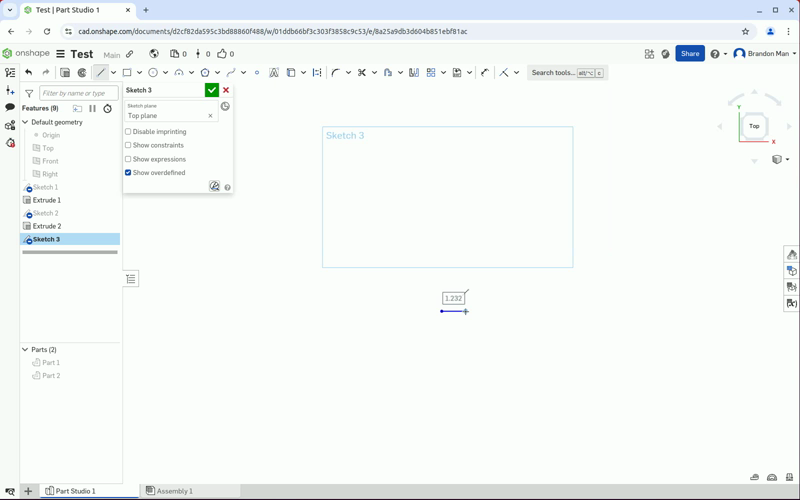
scroll(-6)
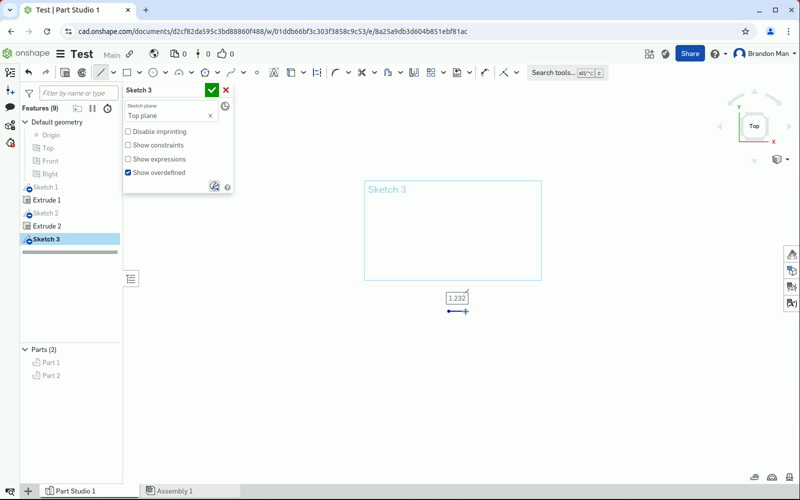
scroll(-6)
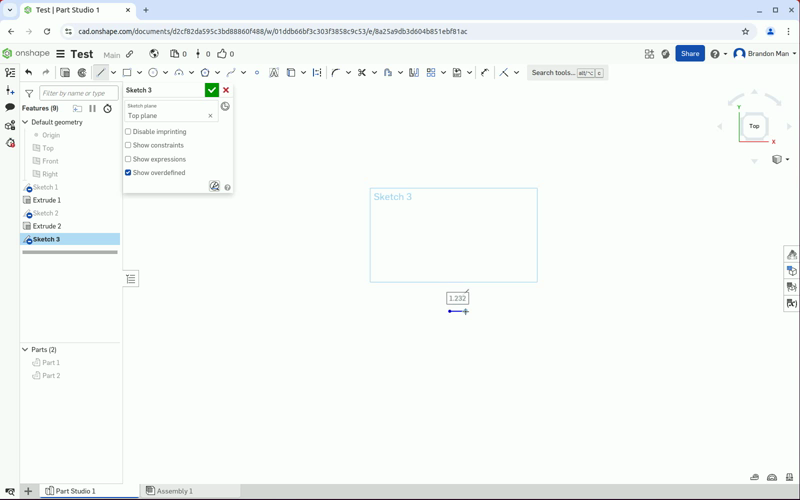
scroll(-6)
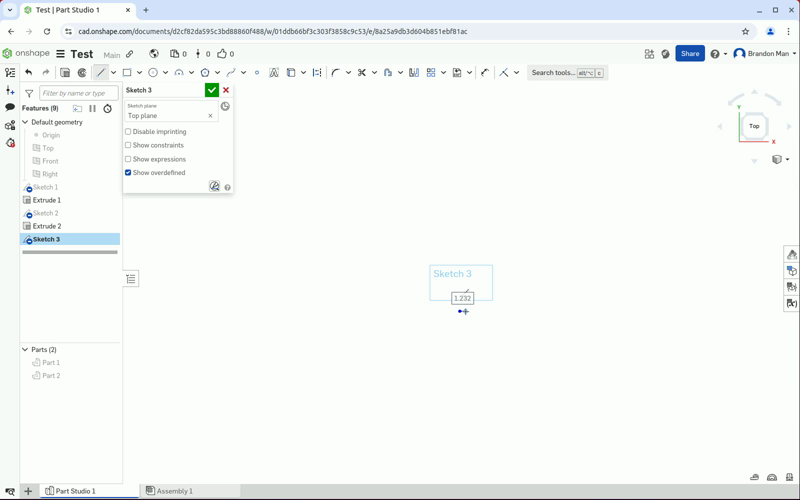
key_up(shift)
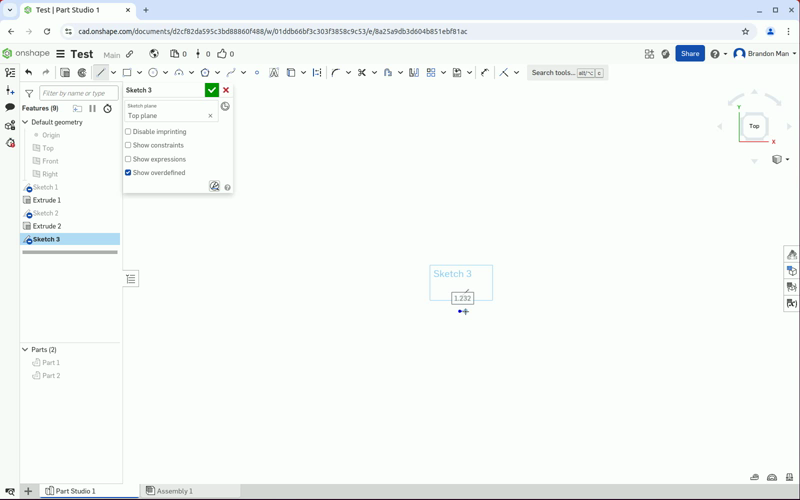
key(esc)
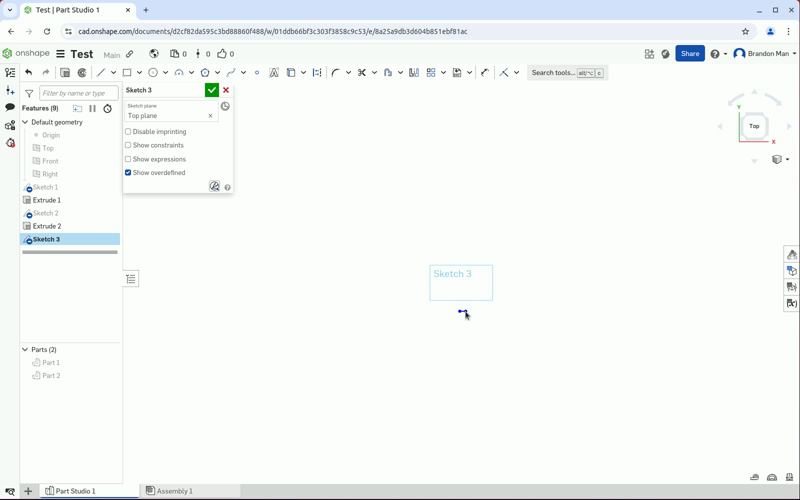
key(a)
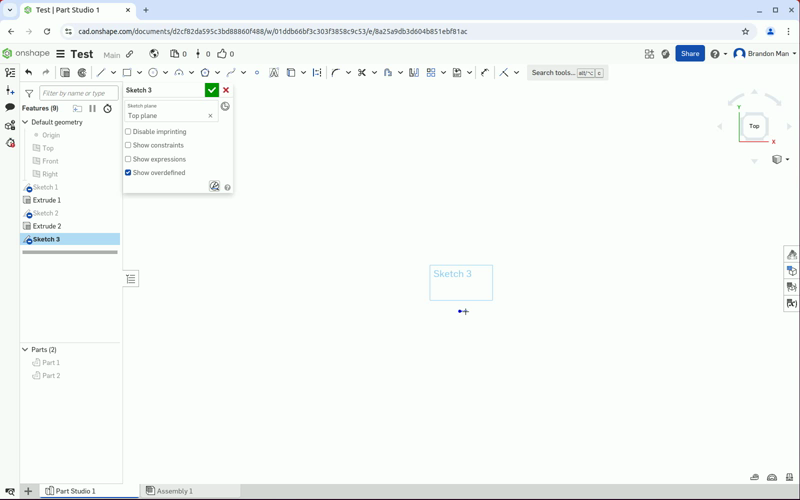
mouse_move(465, 311)
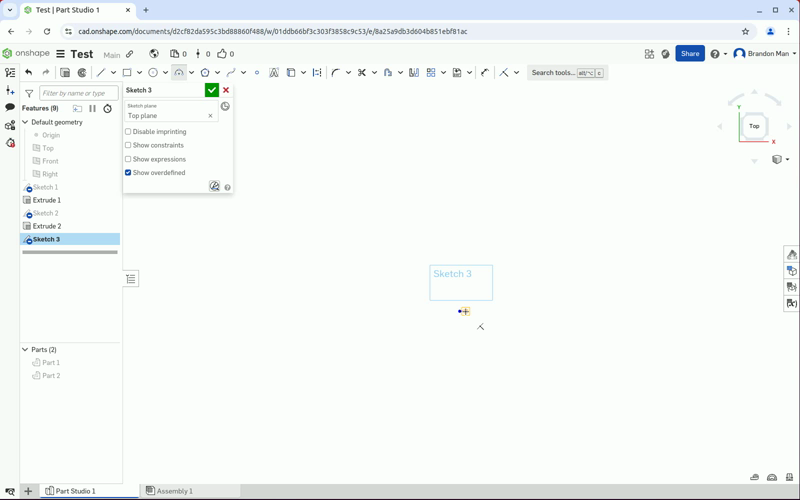
click(465, 311)
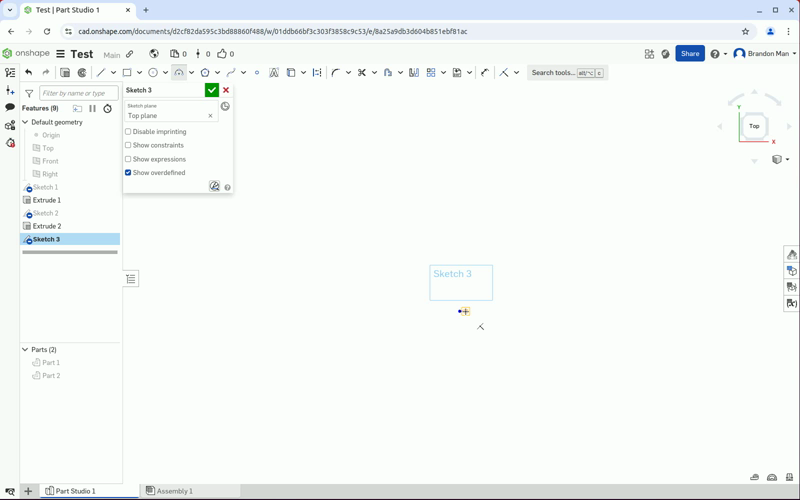
mouse_move(459, 311)
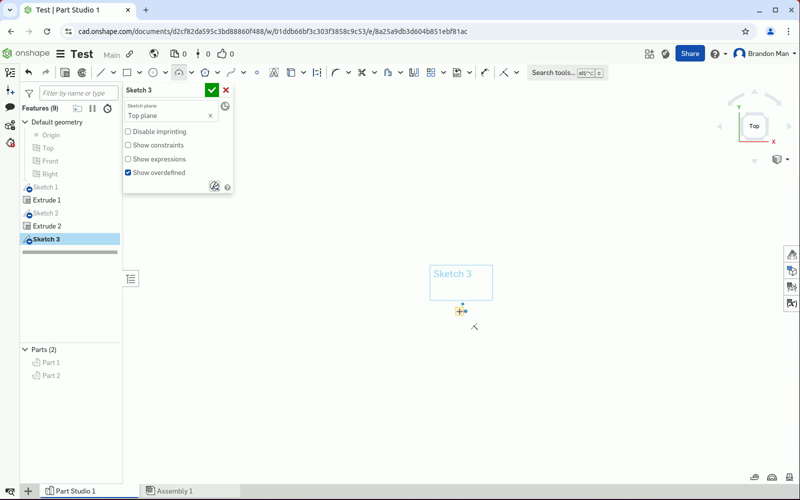
scroll(6)
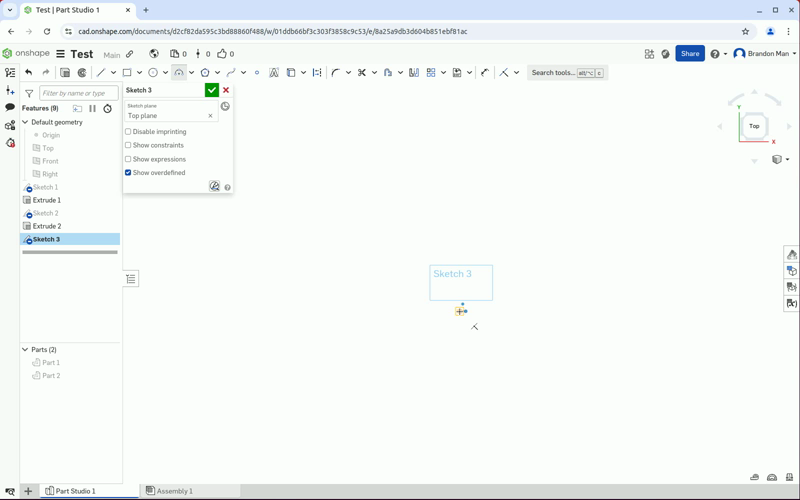
scroll(6)
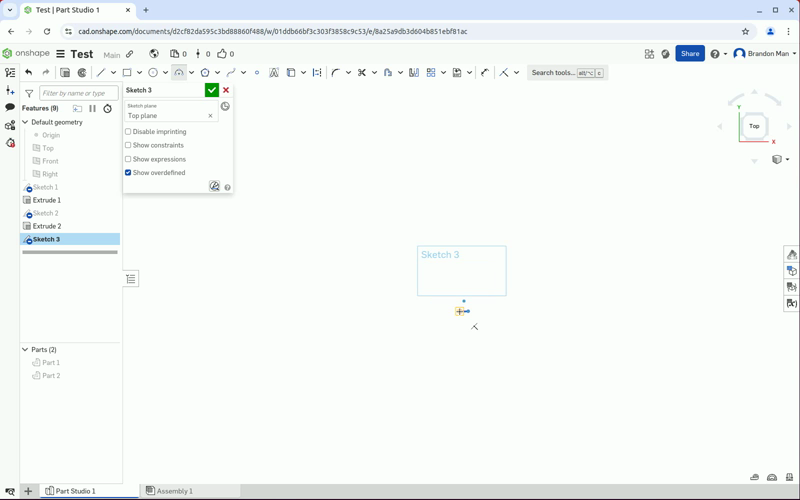
scroll(6)
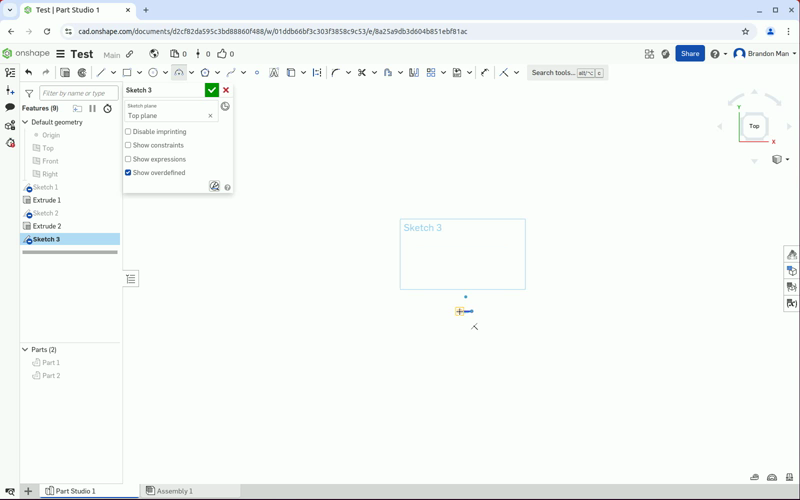
scroll(6)
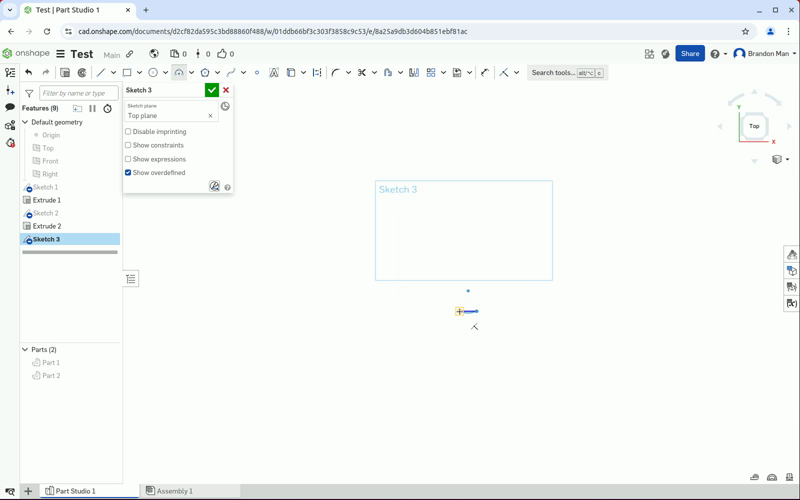
scroll(6)
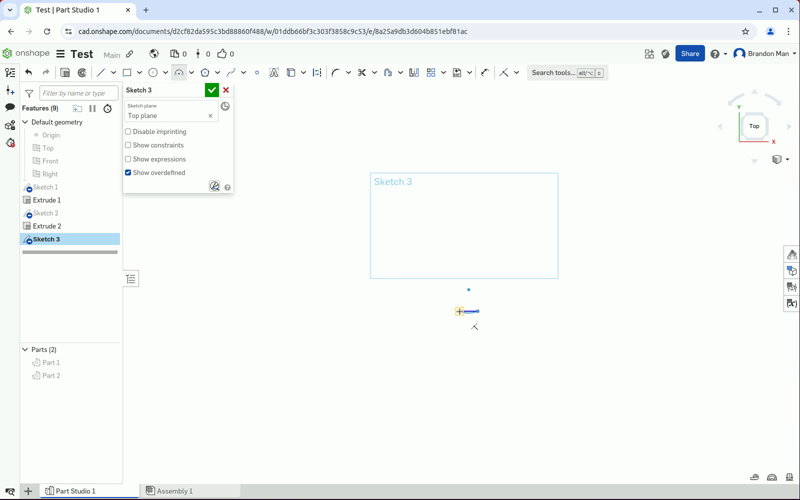
scroll(6)
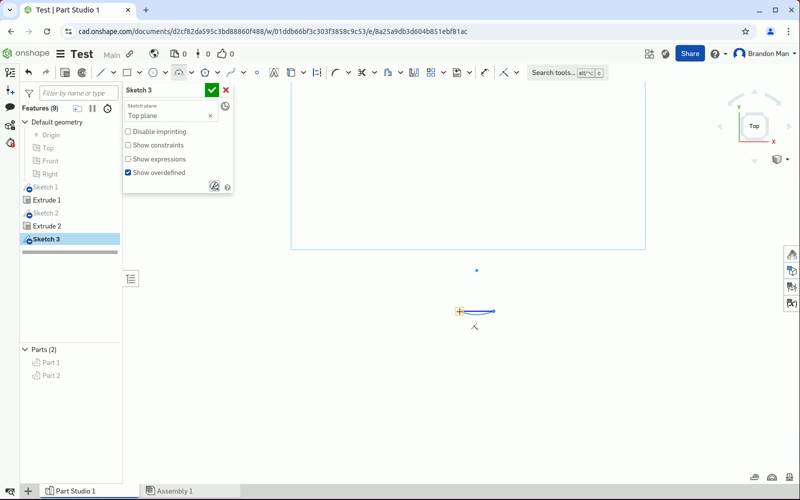
scroll(6)
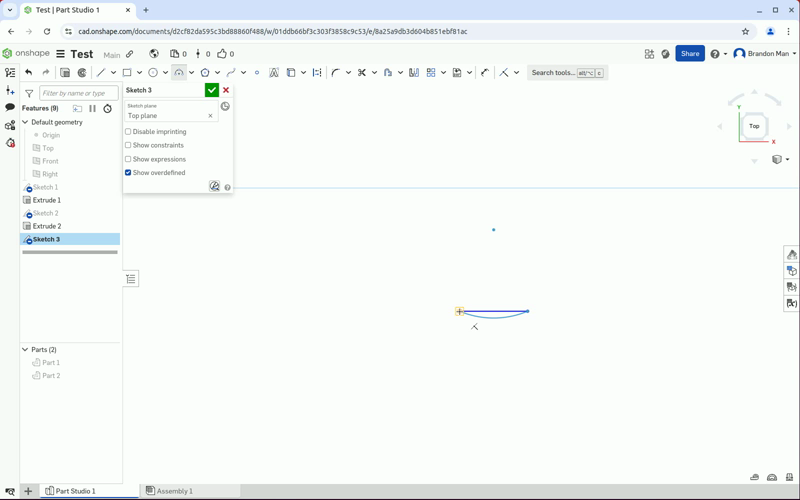
click(459, 311)
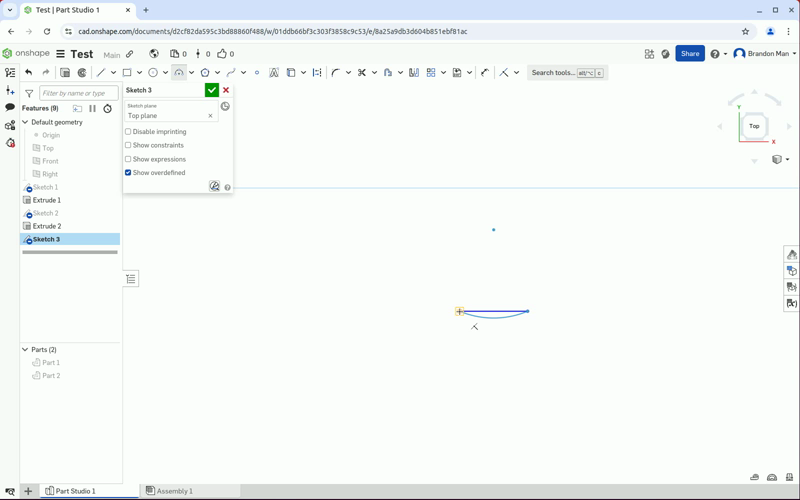
scroll(-6)
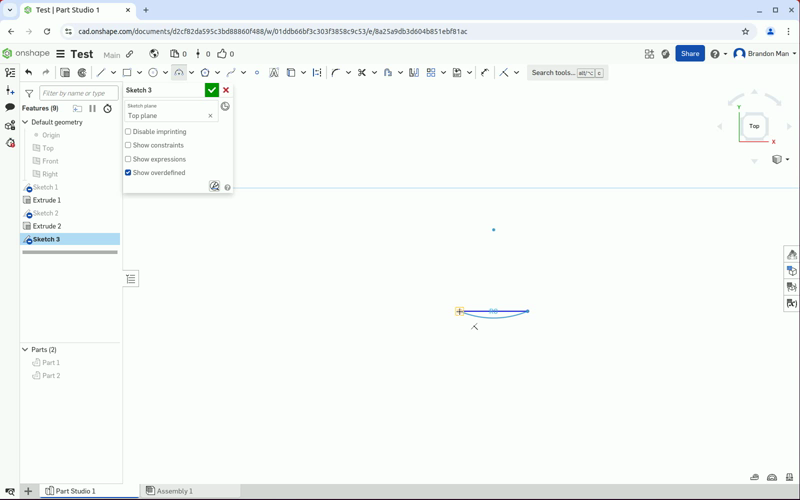
scroll(-6)
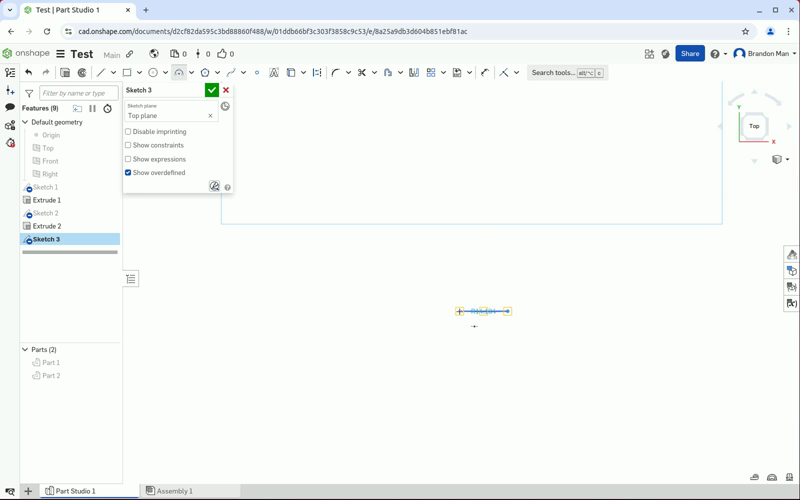
scroll(-6)
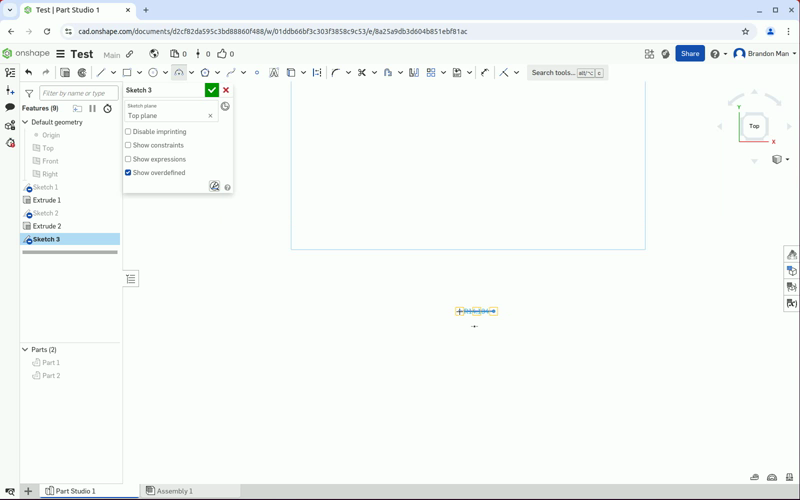
scroll(-6)
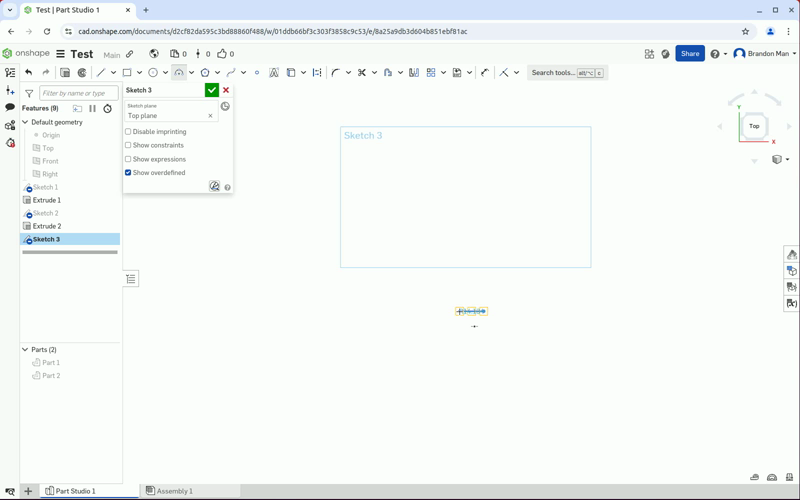
scroll(-6)
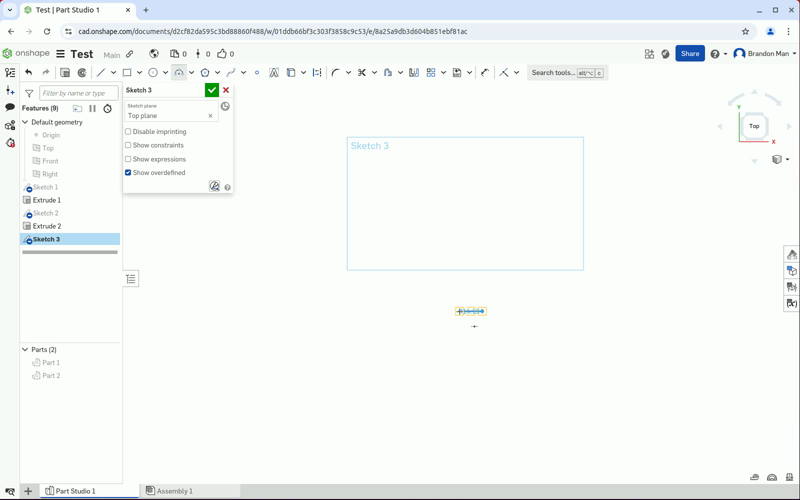
scroll(-6)
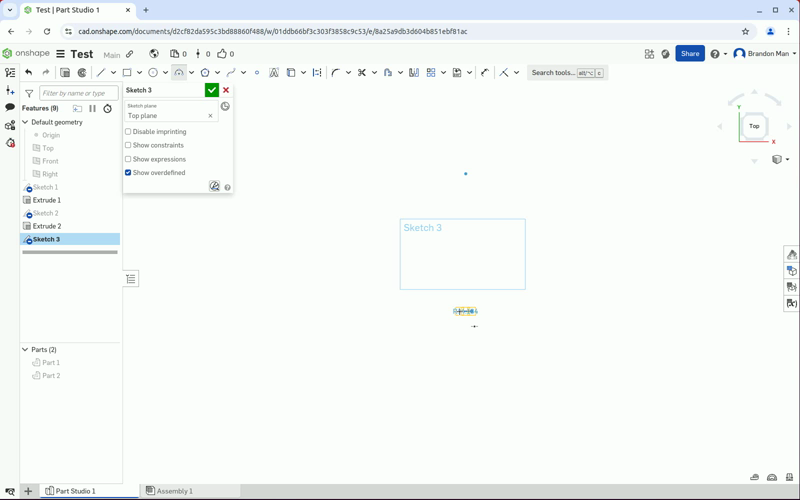
scroll(-6)
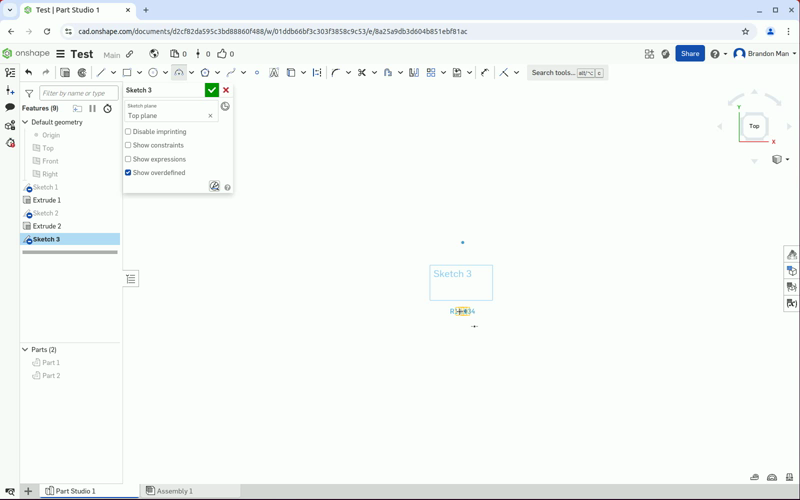
key_down(shift)
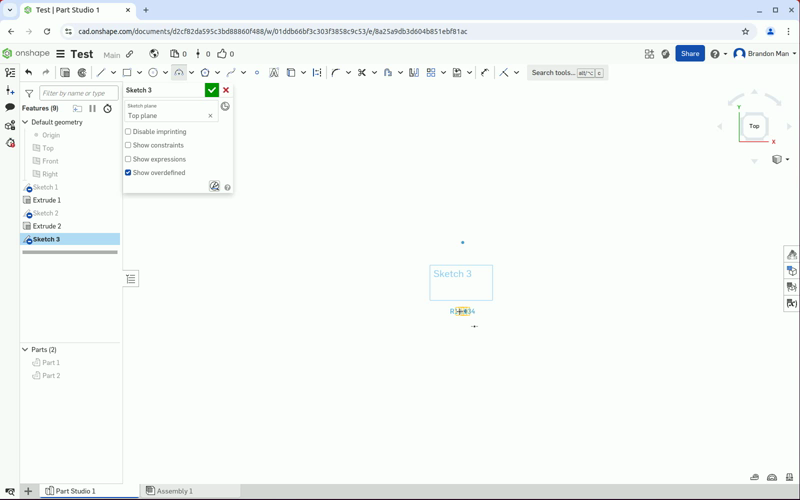
mouse_move(462, 257)
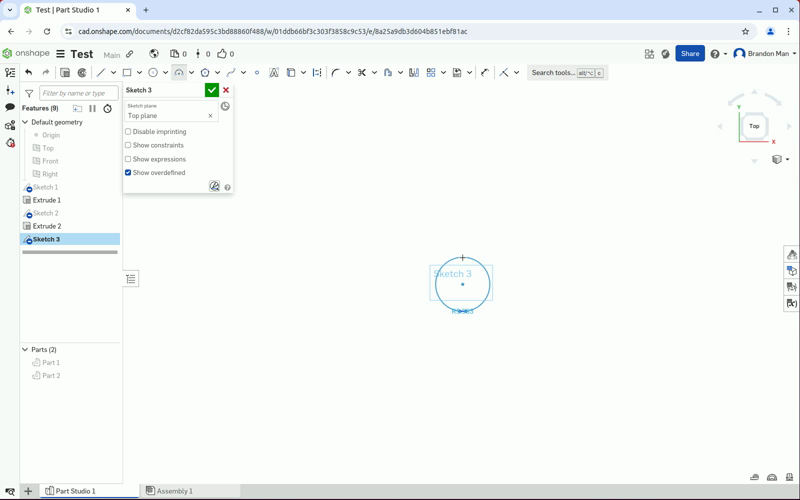
scroll(6)
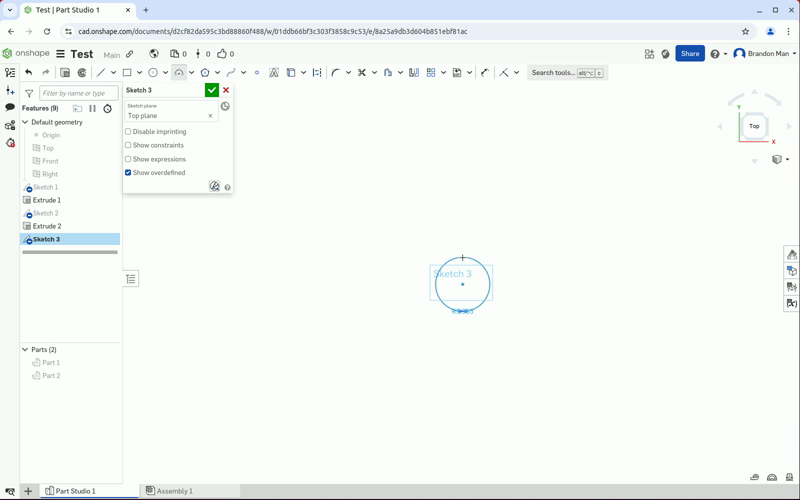
scroll(6)
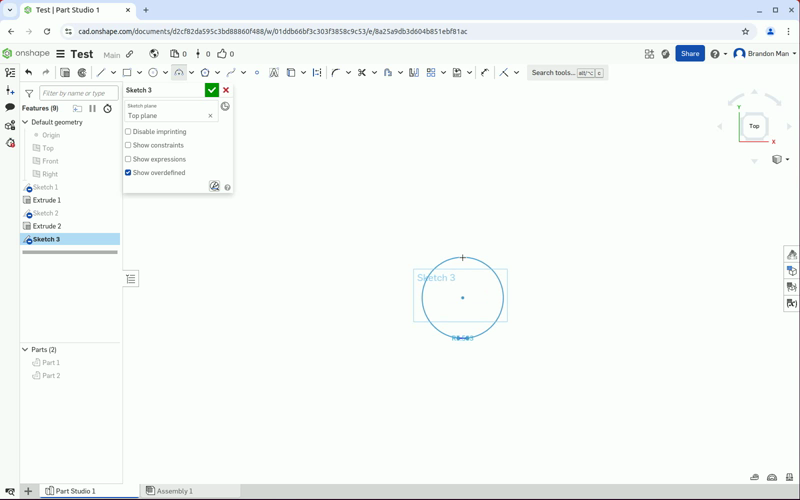
scroll(6)
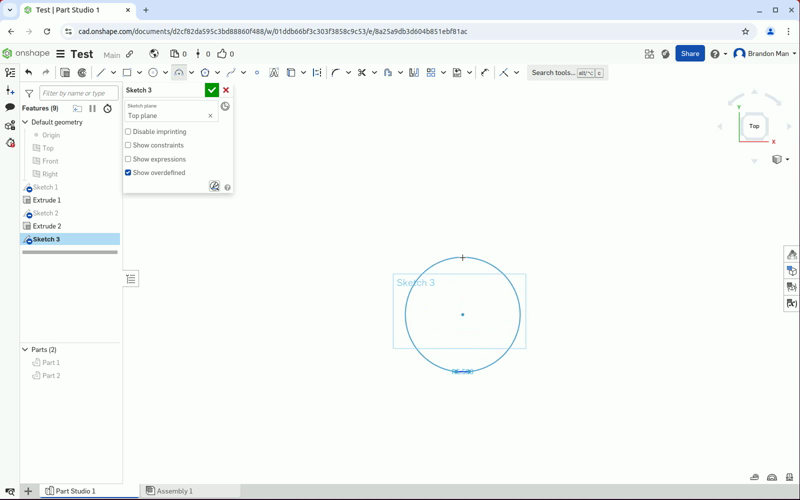
scroll(6)
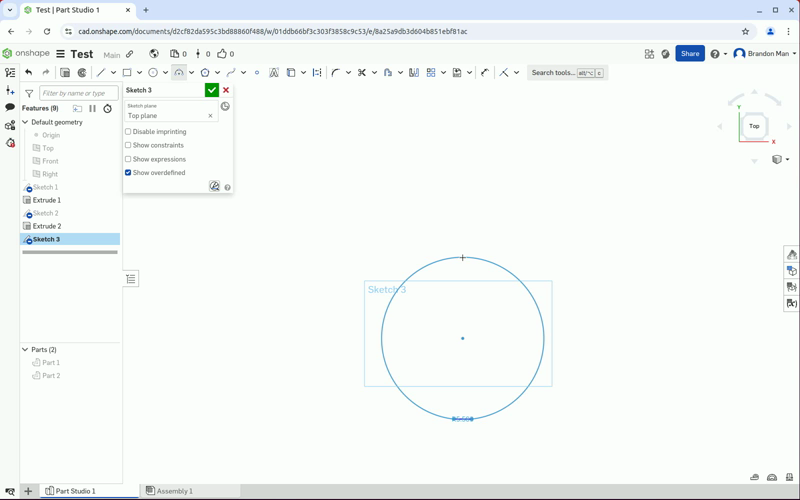
scroll(6)
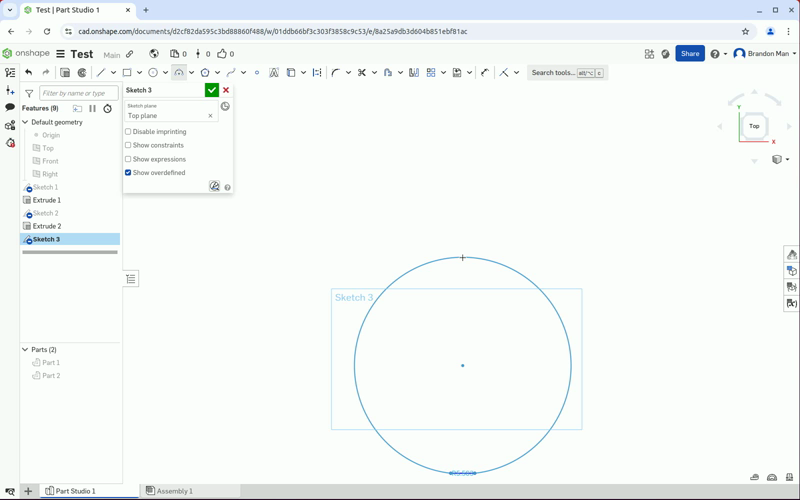
scroll(6)
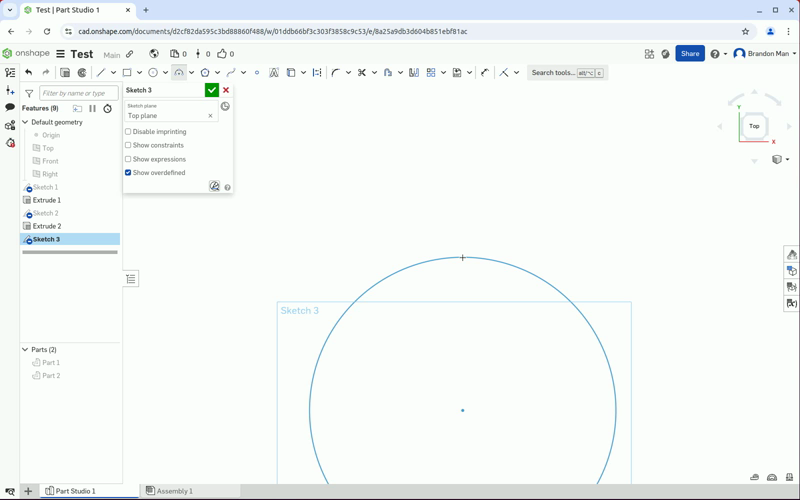
scroll(6)
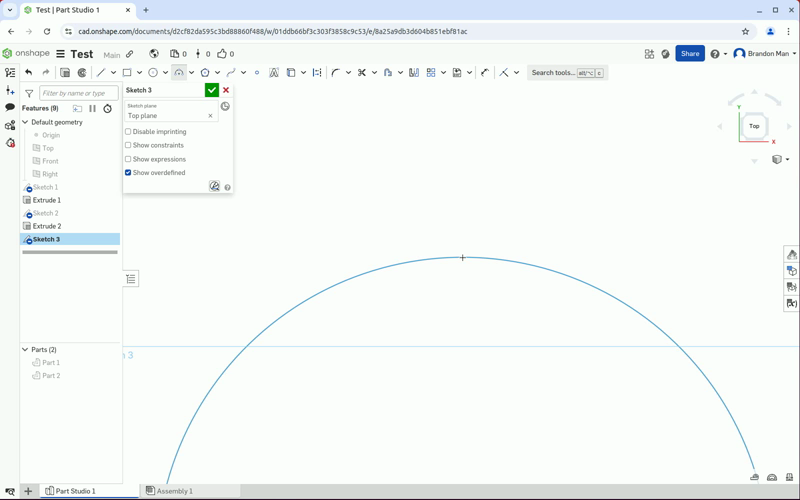
click(462, 257)
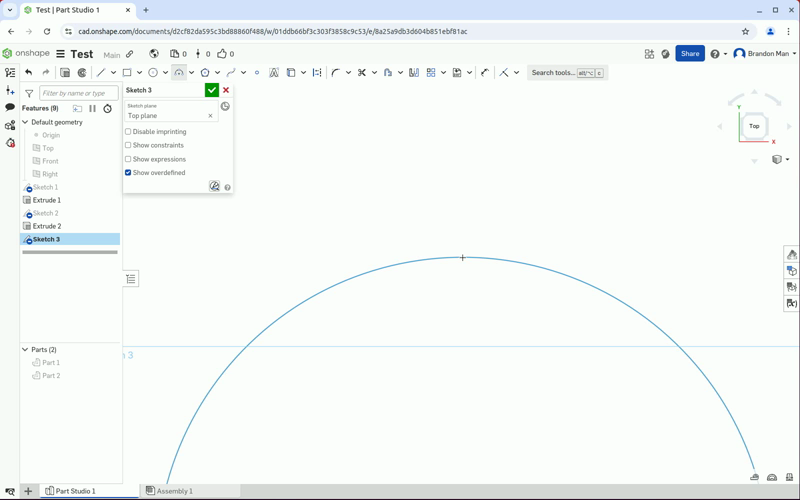
scroll(-6)
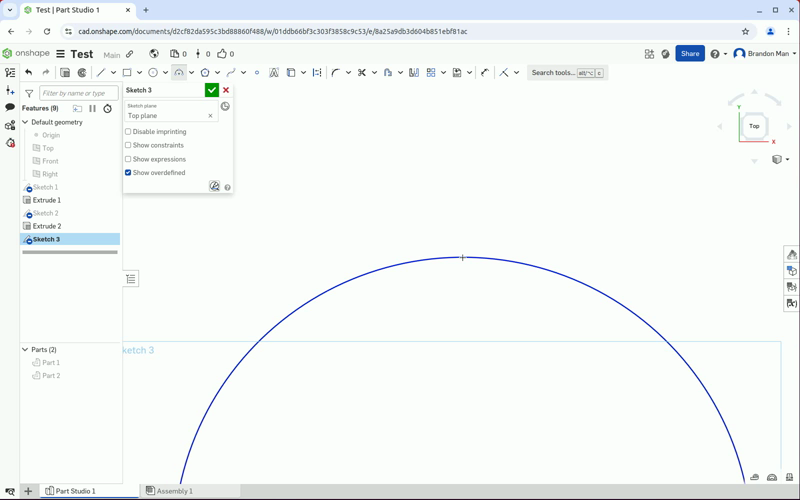
scroll(-6)
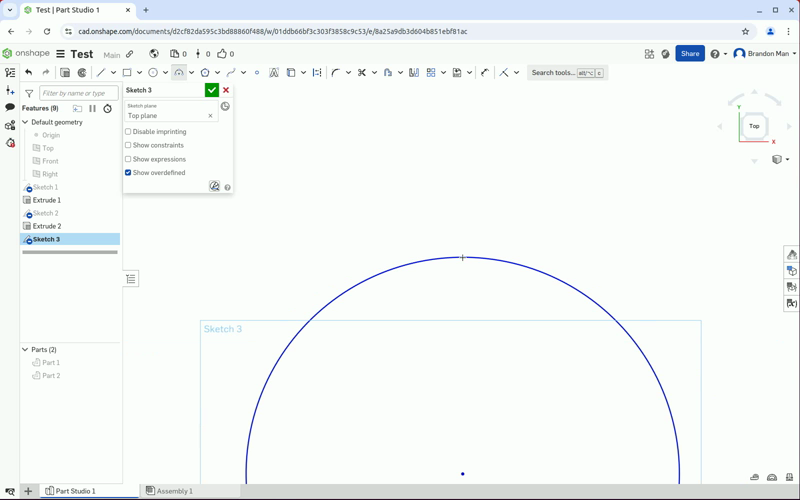
scroll(-6)
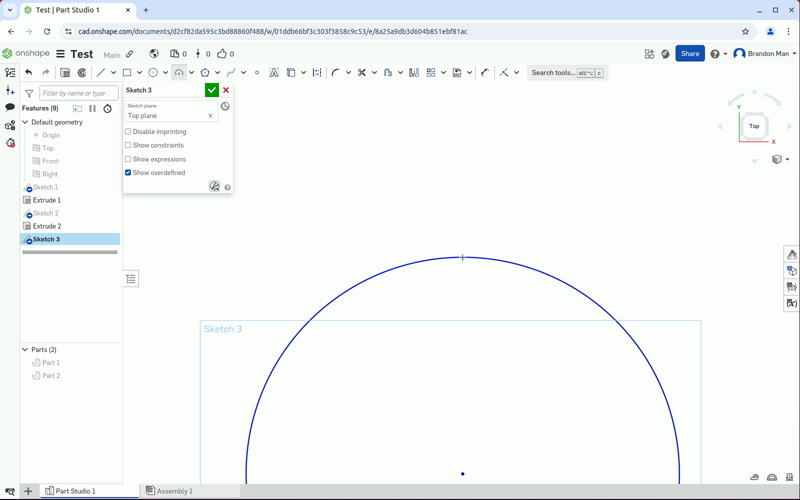
scroll(-6)
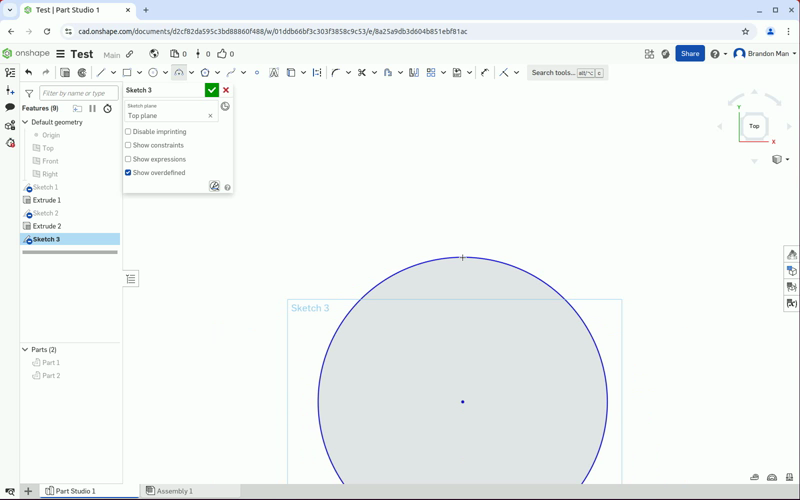
scroll(-6)
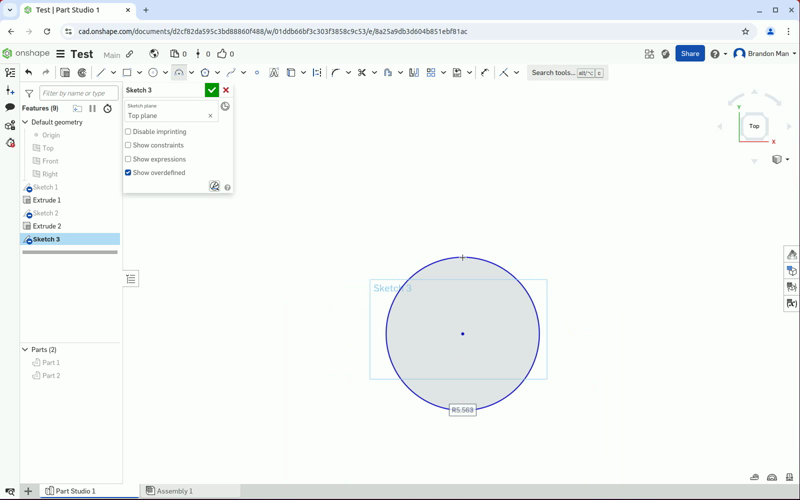
scroll(-6)
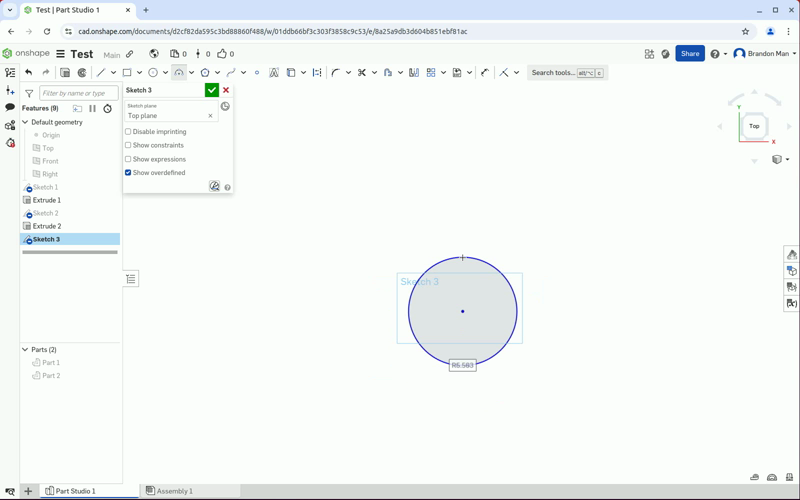
scroll(-6)
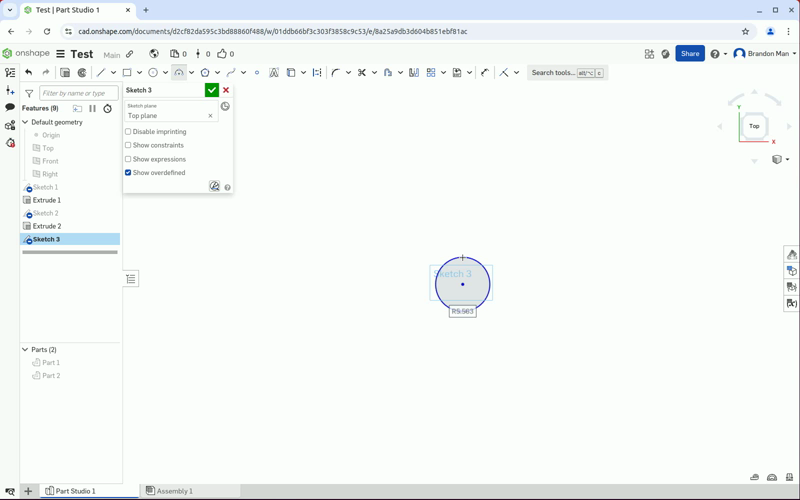
key_up(shift)
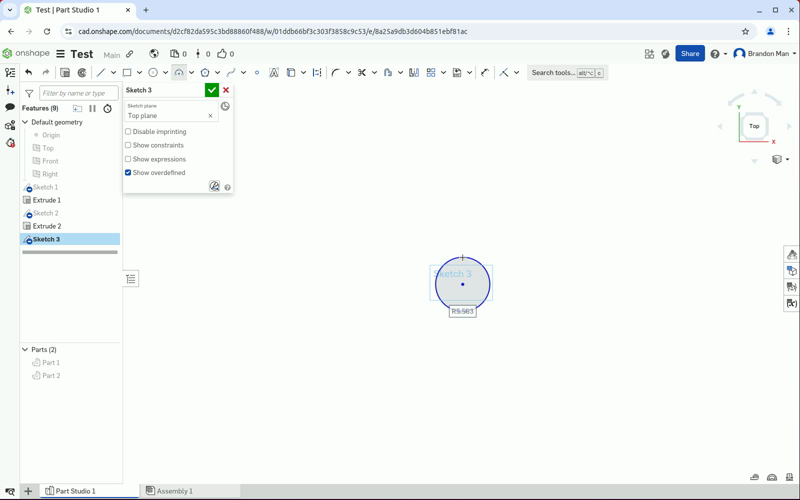
key(esc)
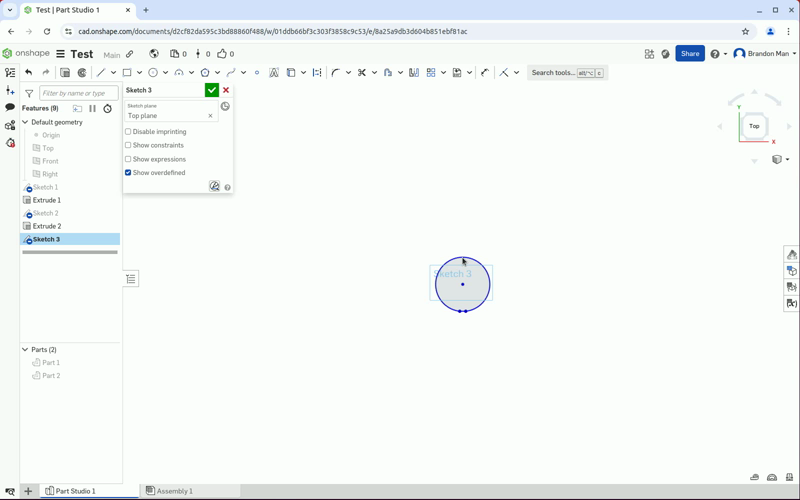
mouse_move(485, 277)
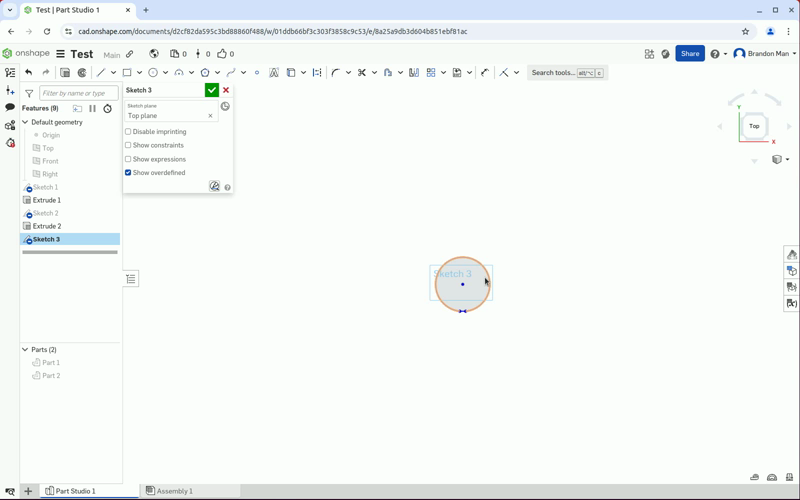
click(485, 277)
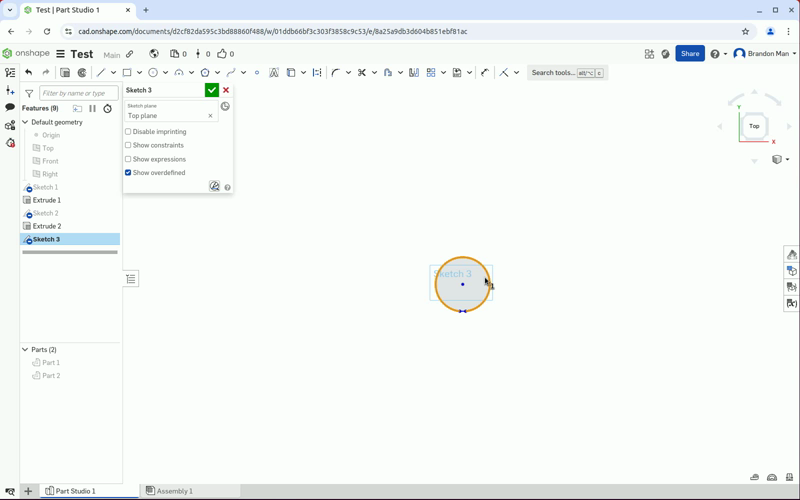
mouse_move(73, 352)
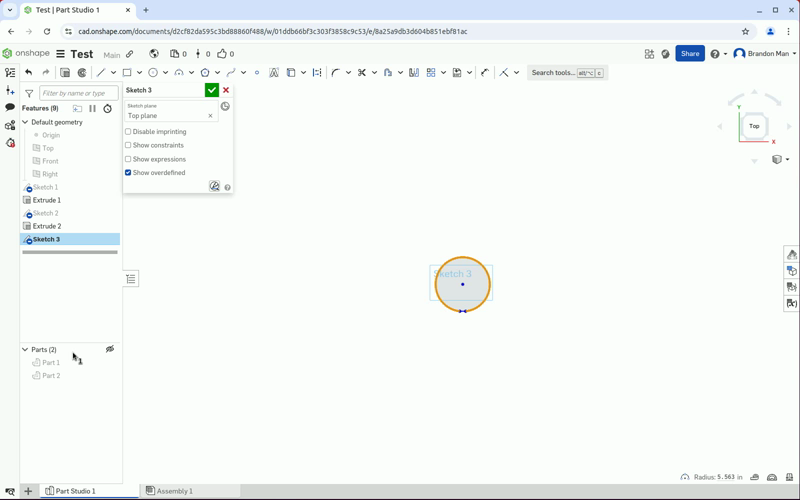
key(shift+y)
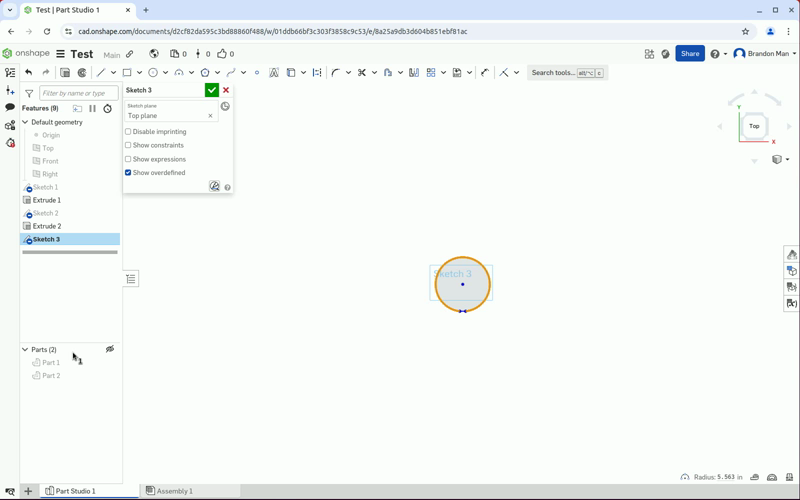
key(shift+e)
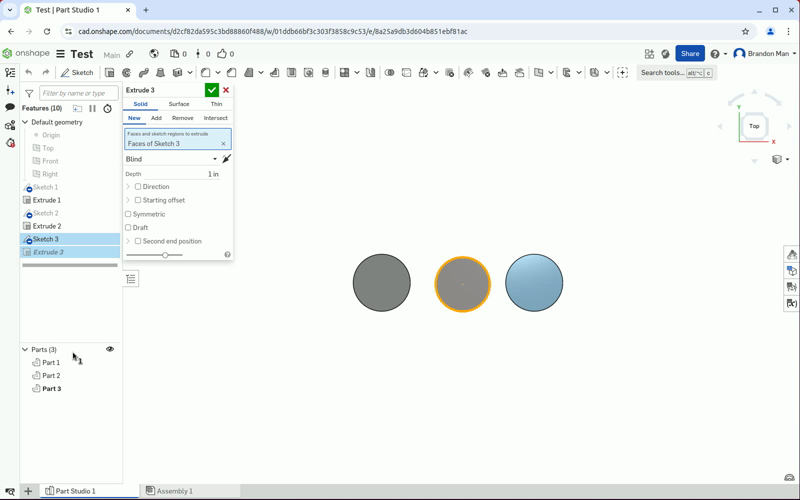
mouse_move(143, 106)
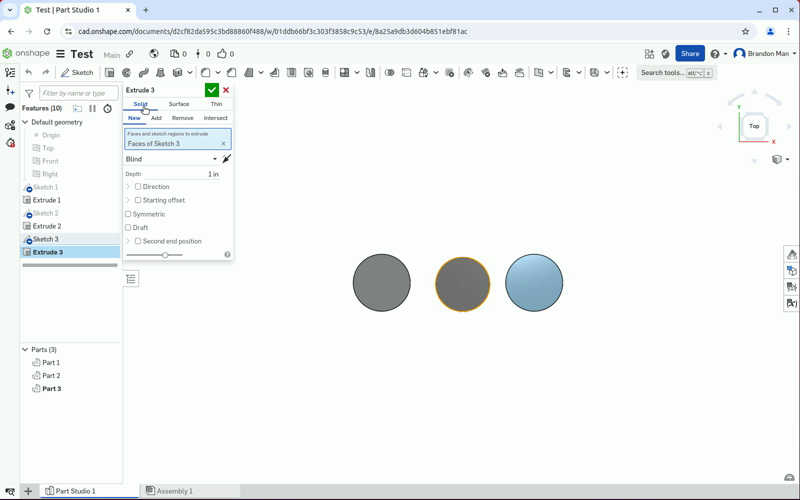
click(143, 106)
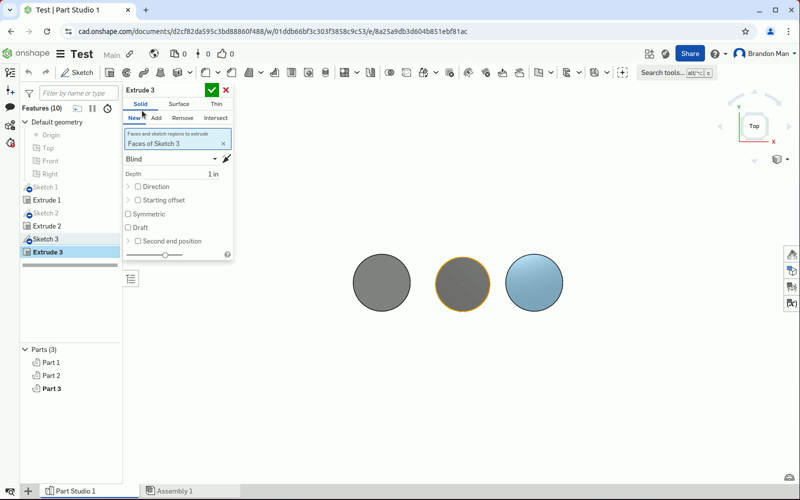
mouse_move(137, 120)
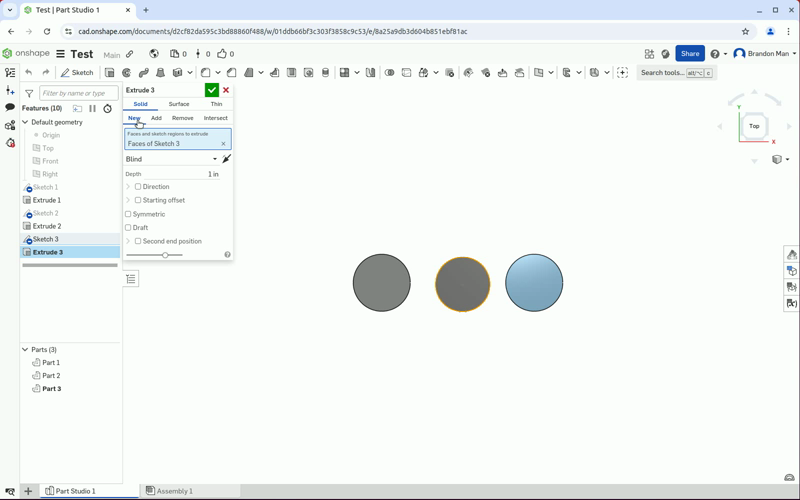
click(137, 120)
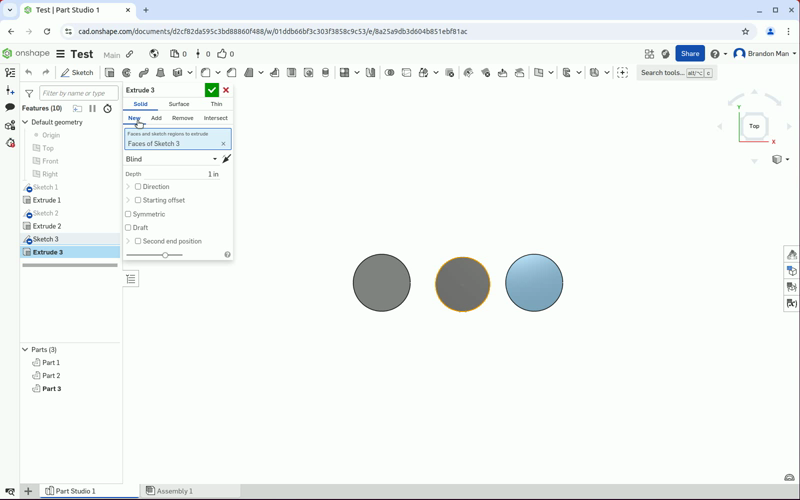
key(tab, 4)
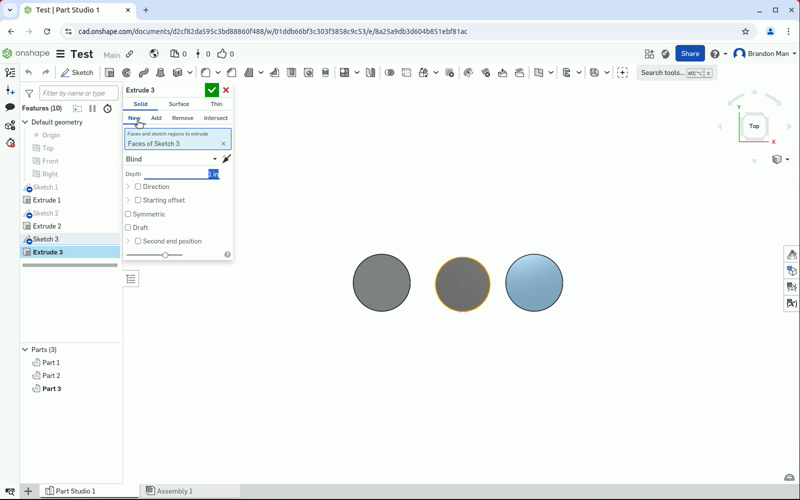
text(23.108)
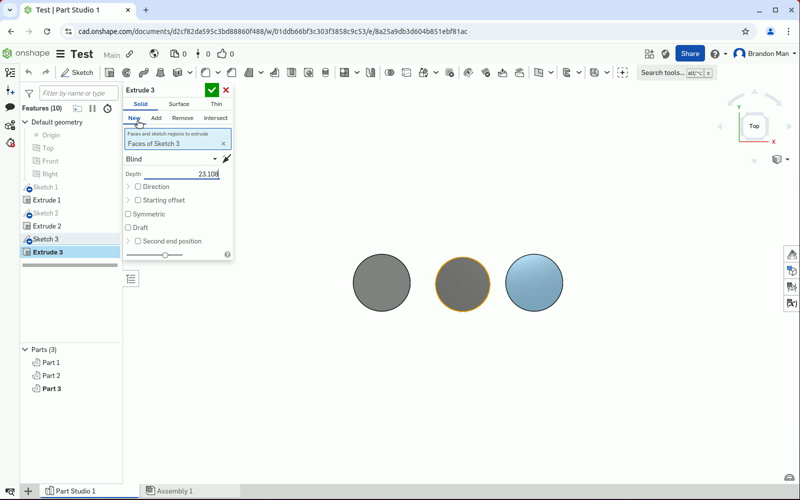
key(enter)
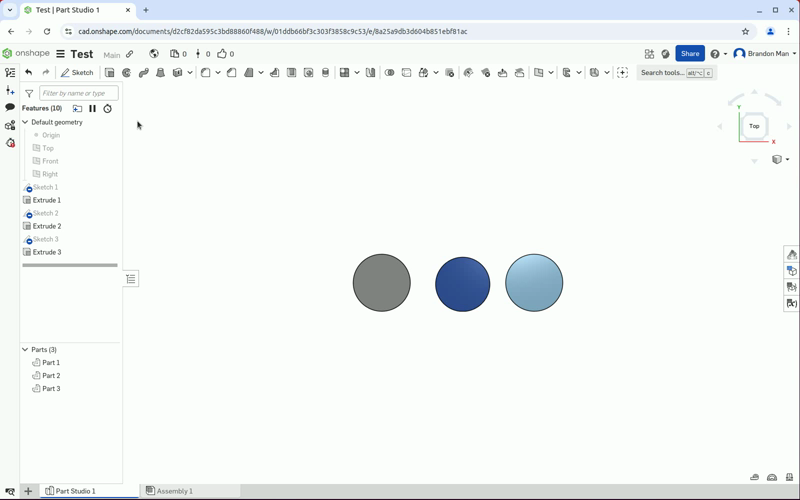
key(shift+h)
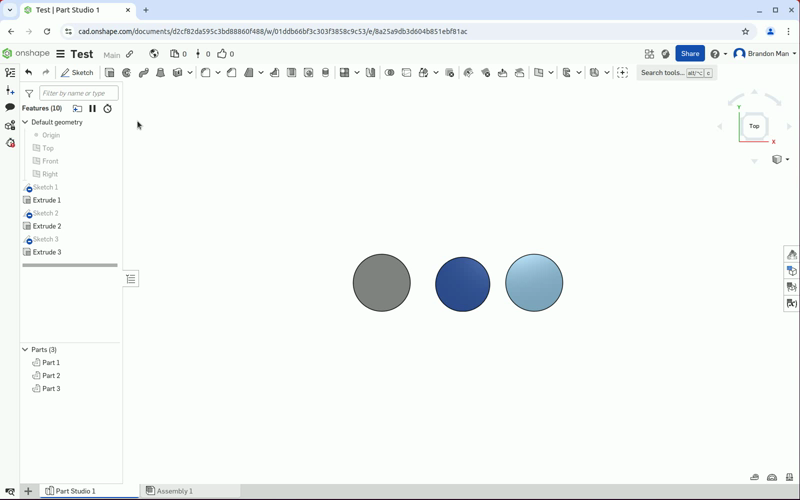
key(shift+h)
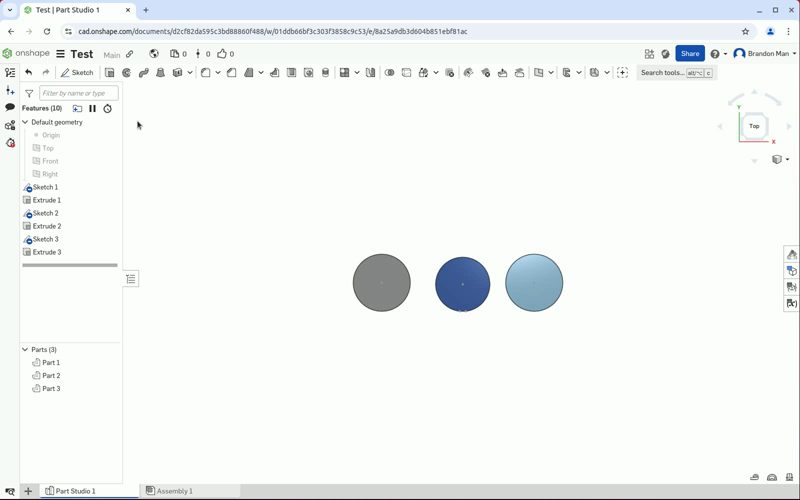
key(shift+7)
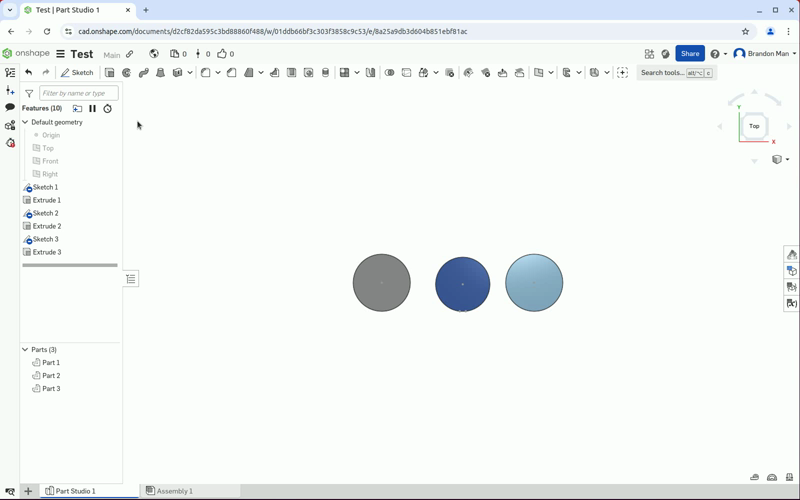
key(up, 3)
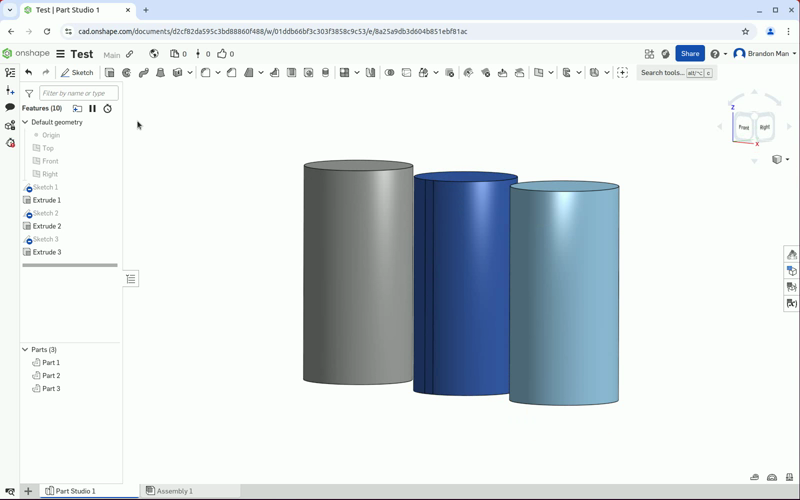
key(left, 3)
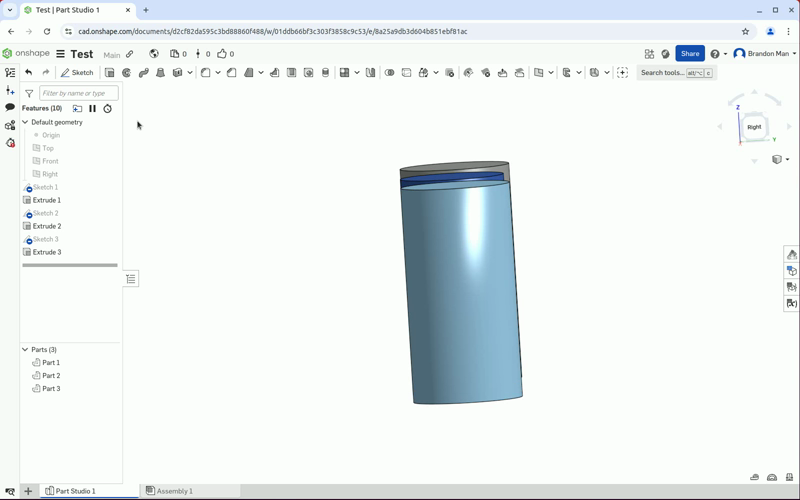
key(right, 3)
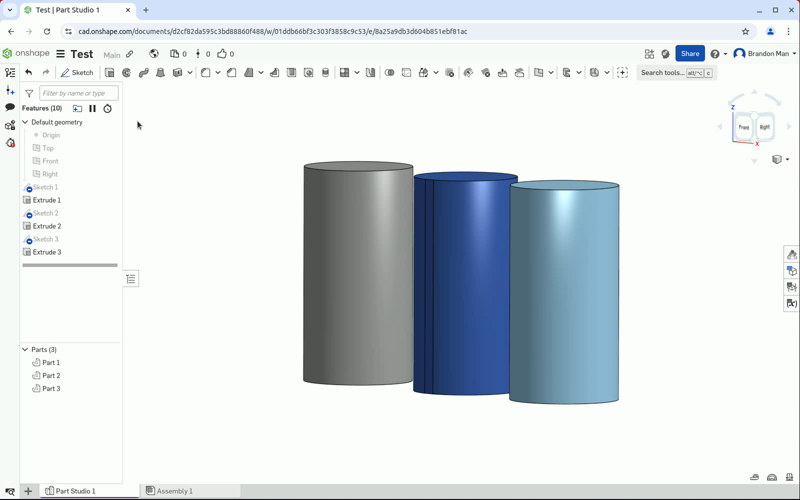
key(down, 3)
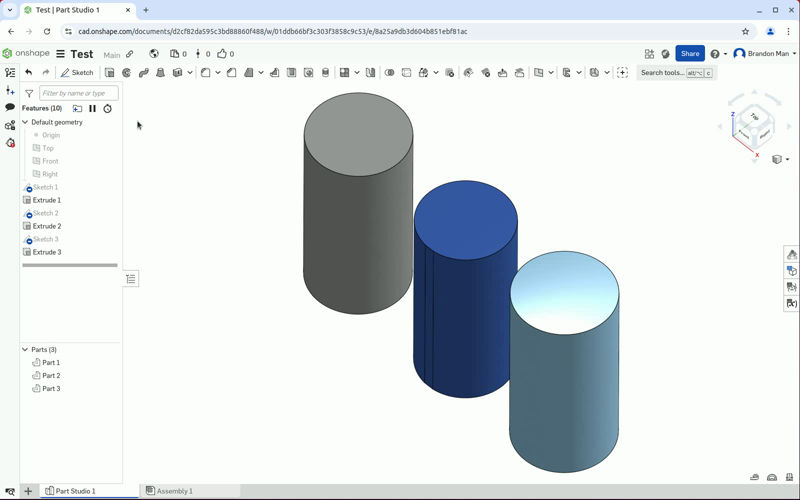
mouse_move(73, 189)
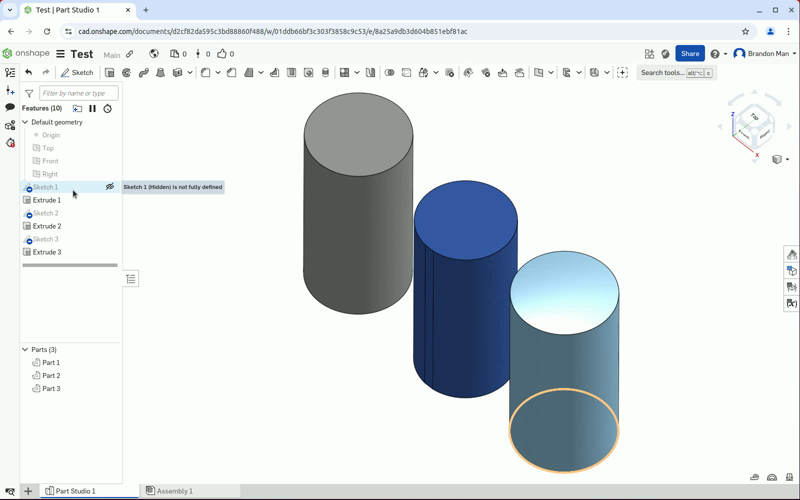
click(73, 189)